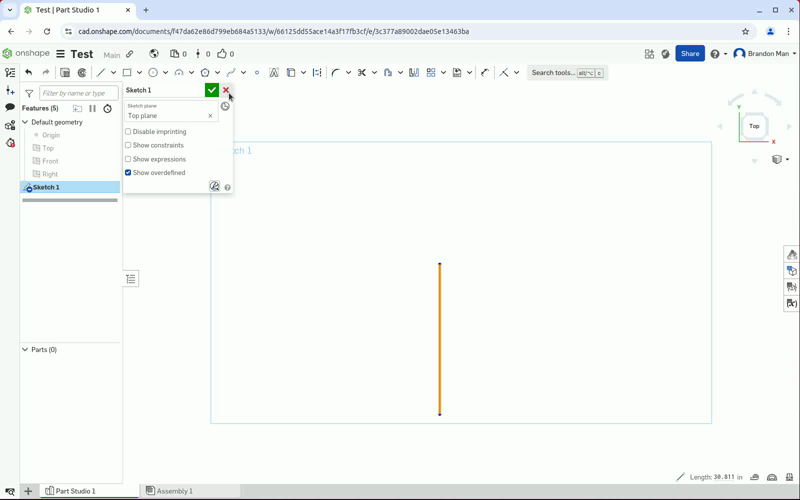
key(shift+h)
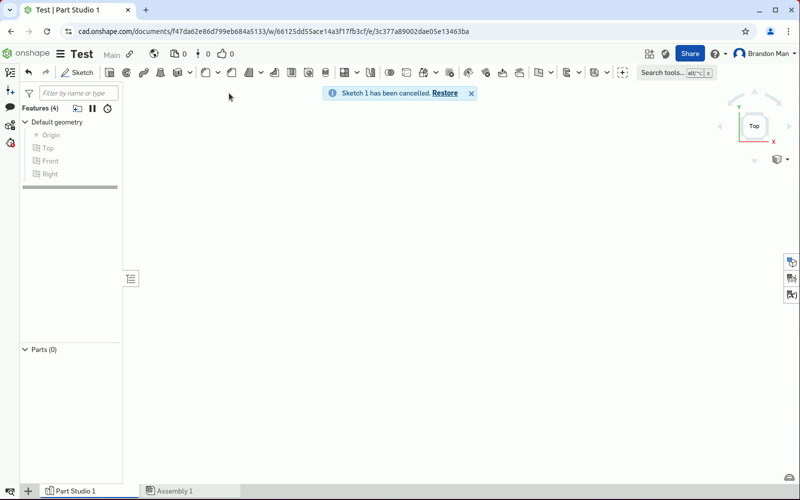
mouse_move(73, 352)
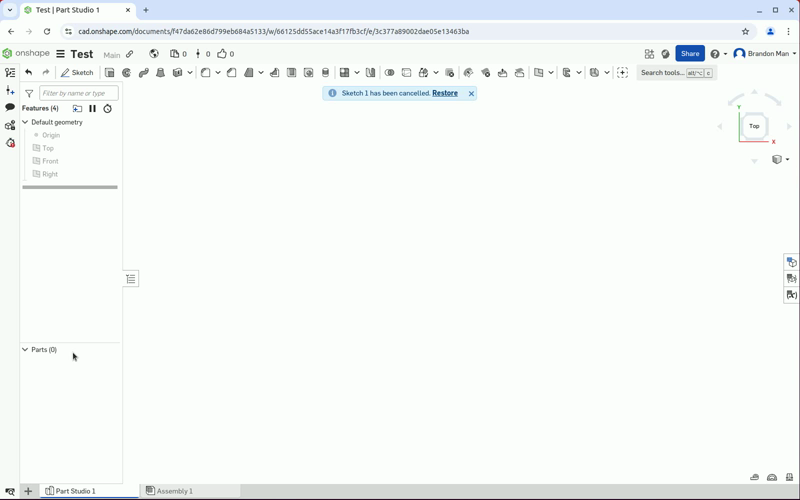
key(y)
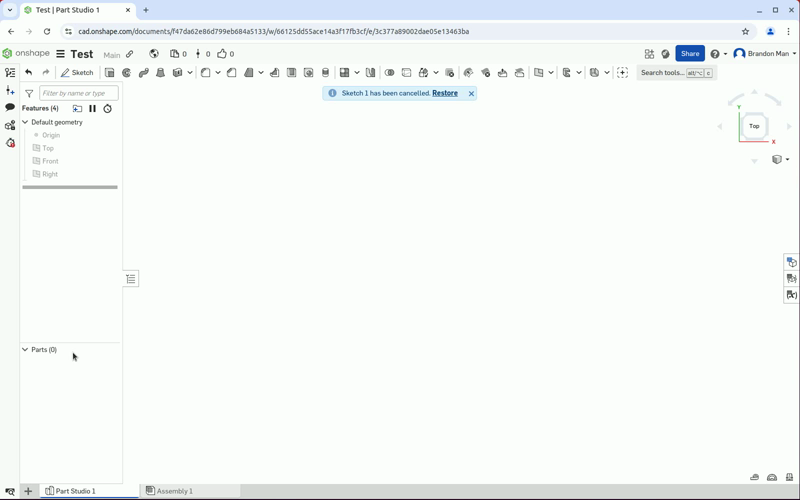
key(shift+p)
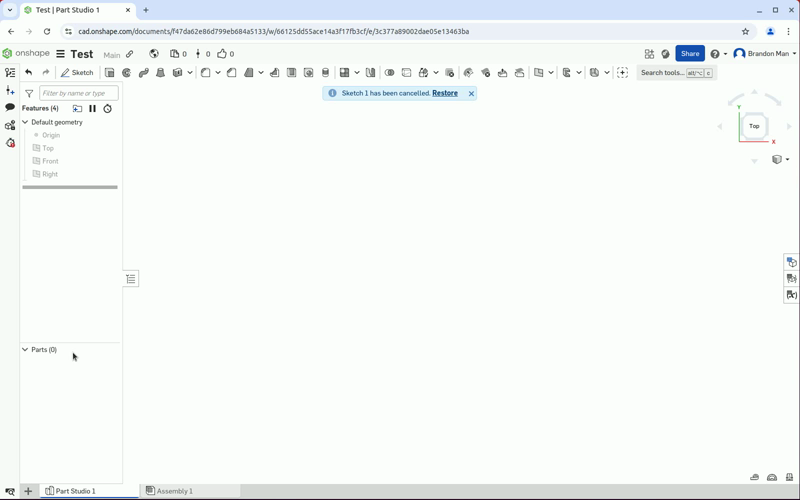
key(space)
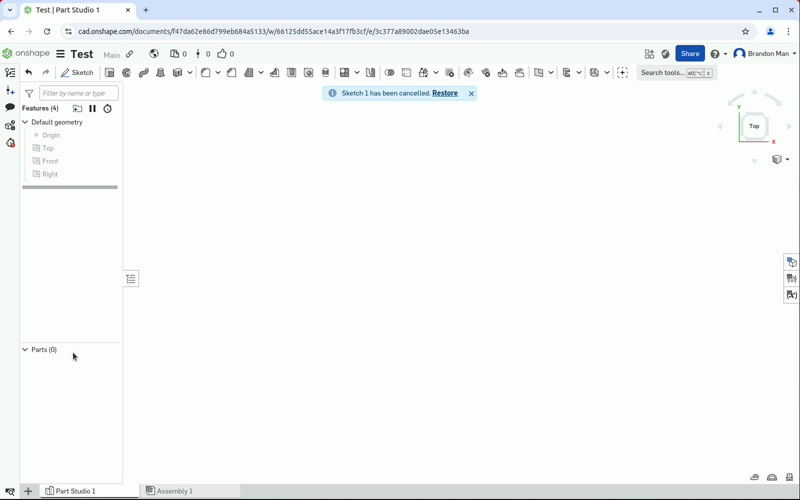
key_down(shift)
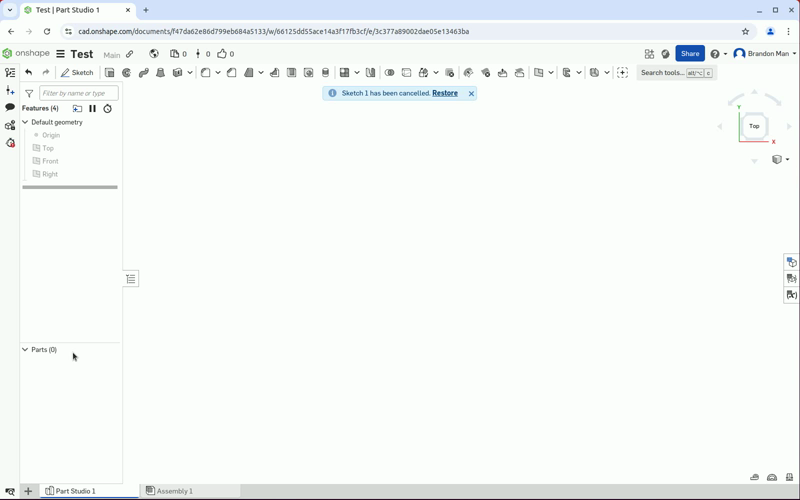
key(up)
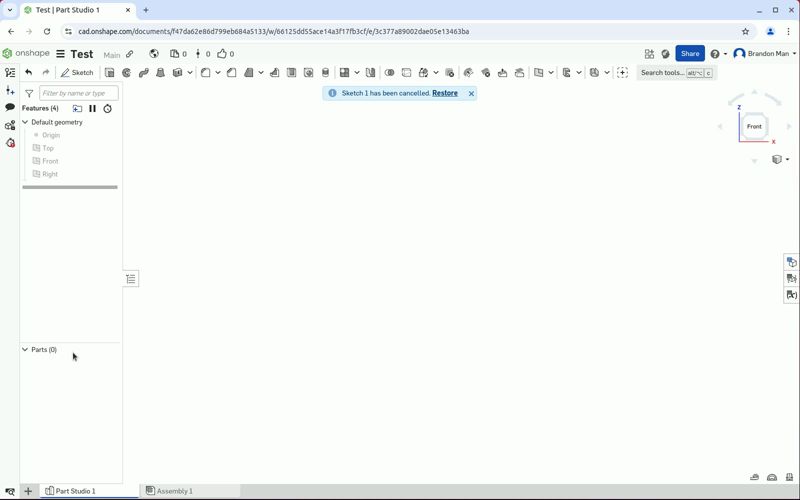
key_up(shift)
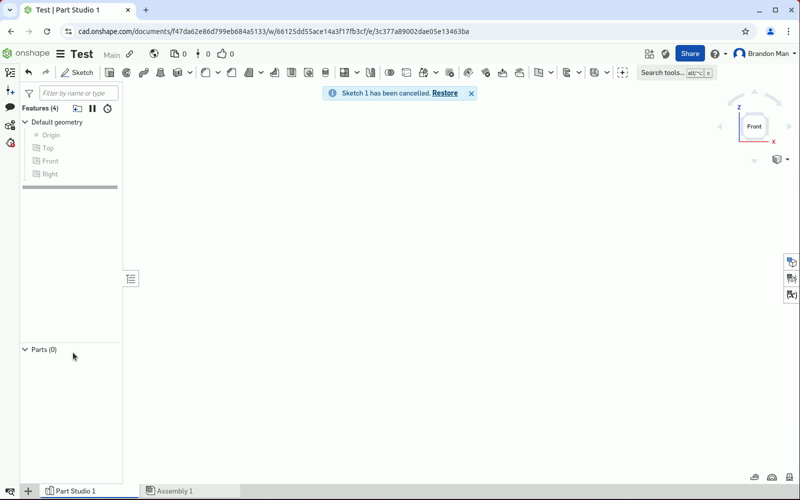
mouse_move(73, 352)
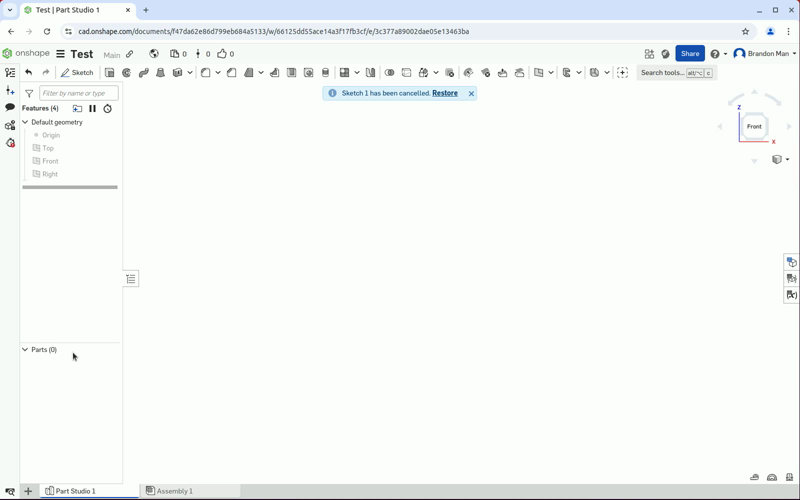
key(shift+y)
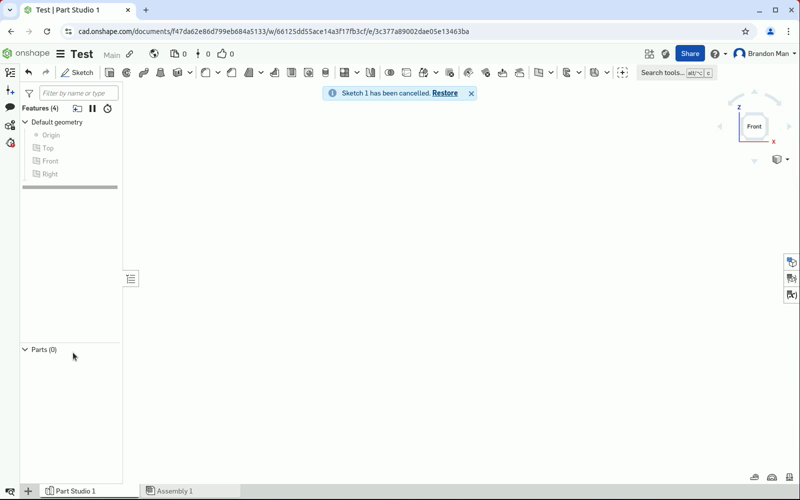
key(shift+s)
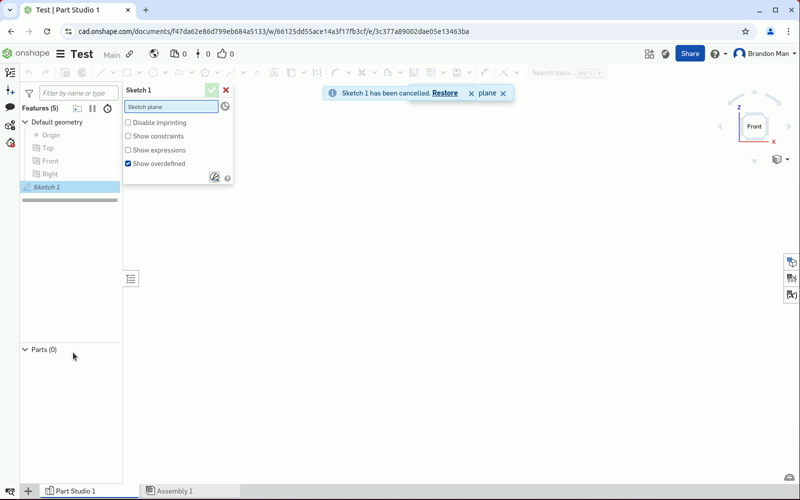
mouse_move(73, 163)
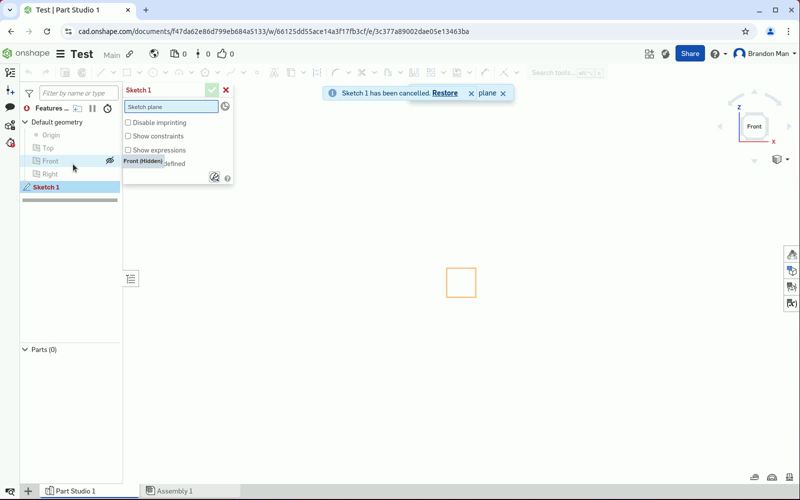
click(73, 163)
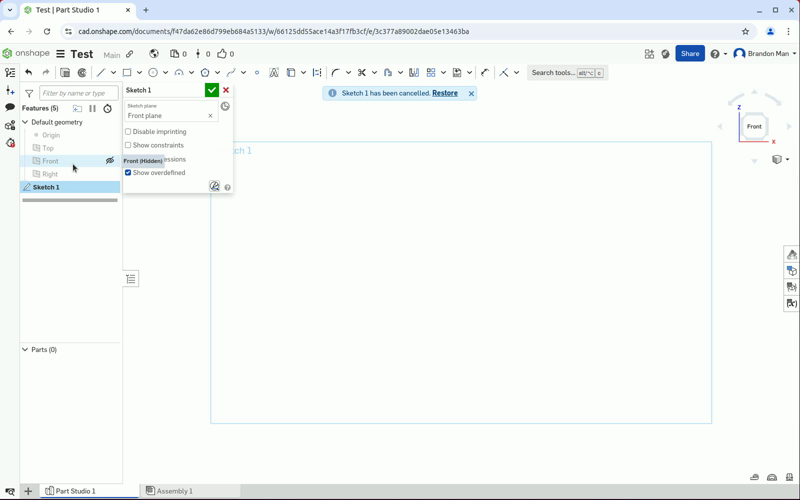
mouse_move(73, 352)
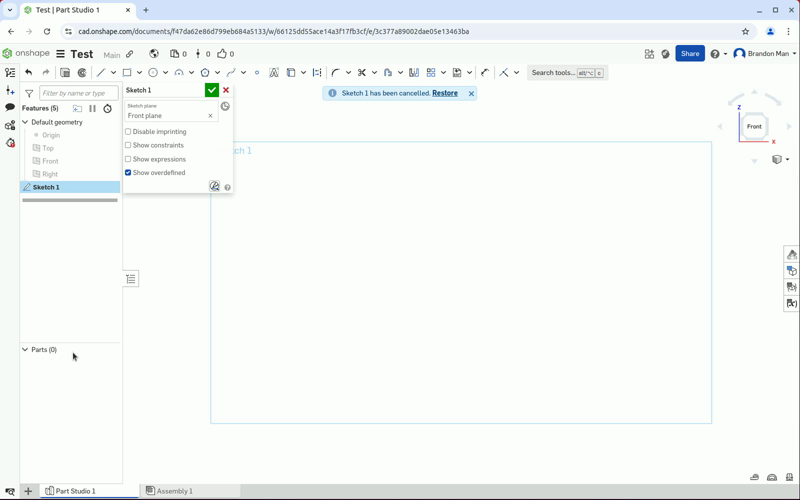
key(y)
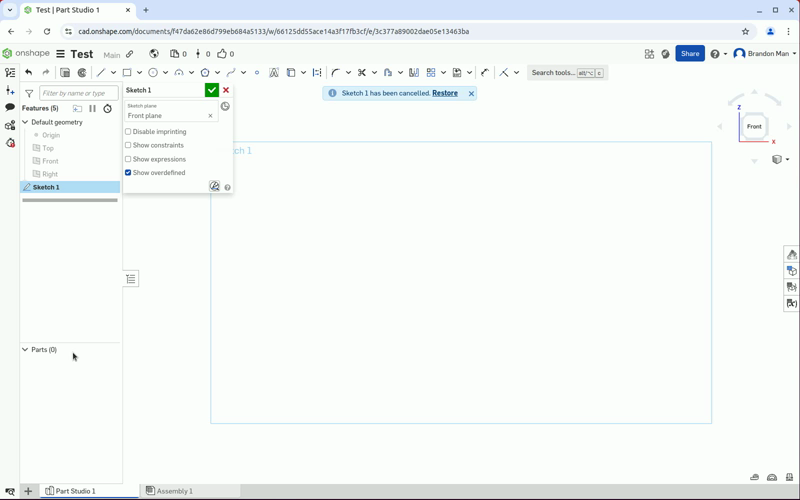
key(l)
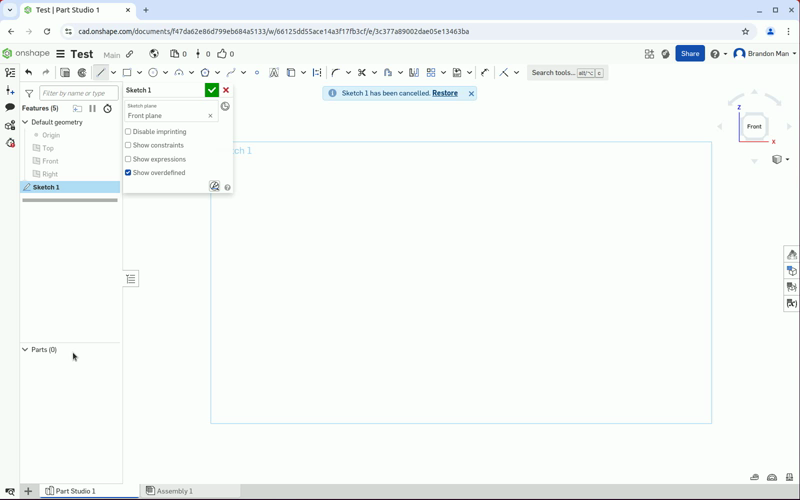
key_down(shift)
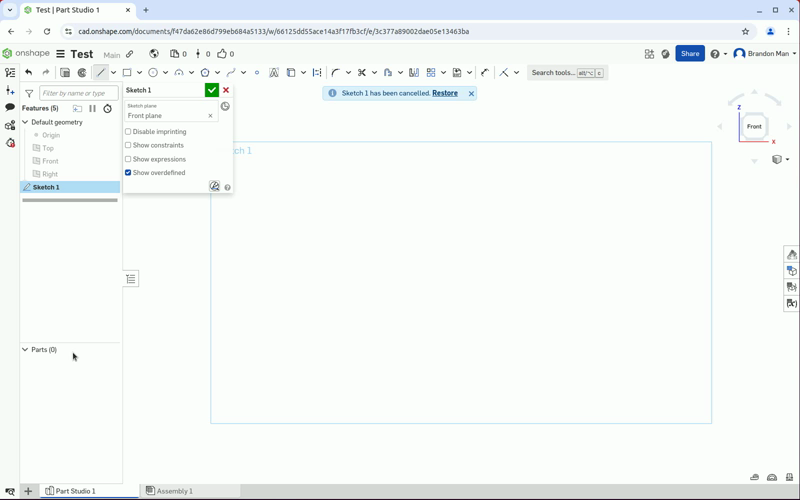
mouse_move(404, 288)
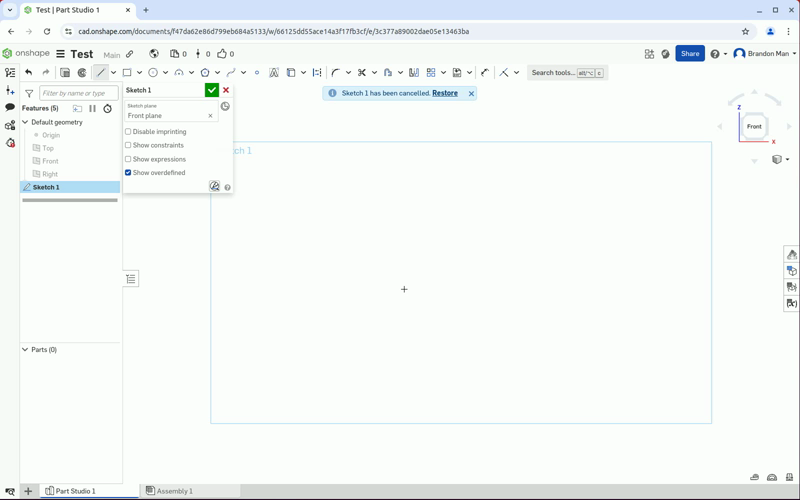
click(404, 288)
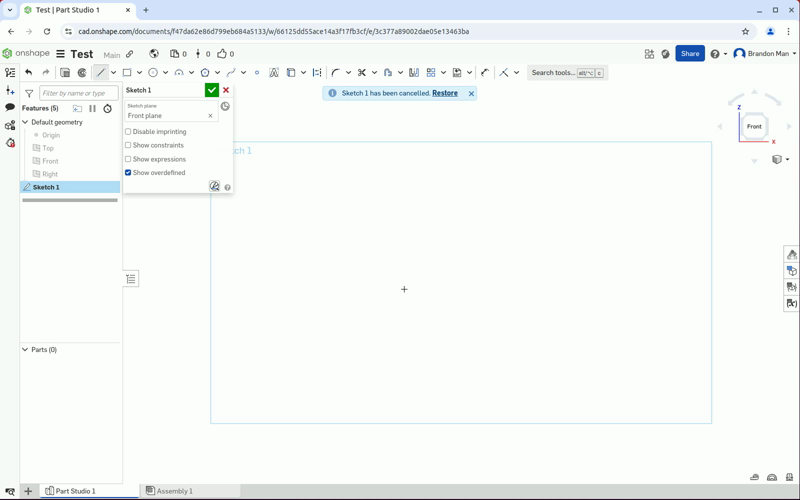
key_up(shift)
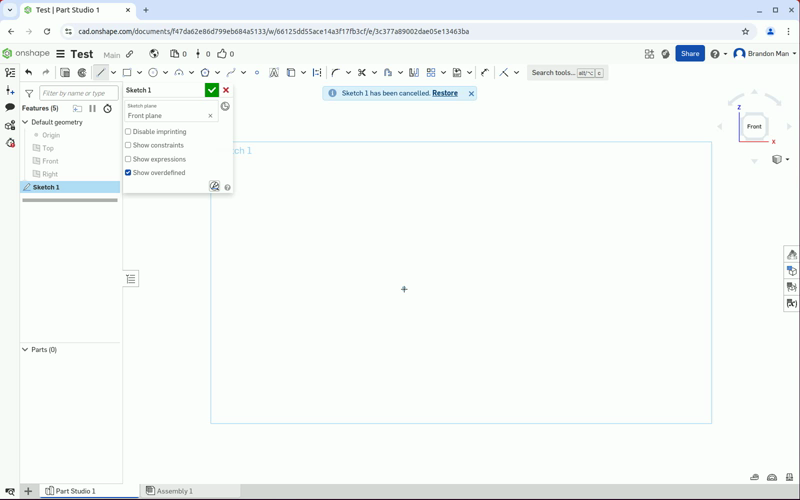
key_down(shift)
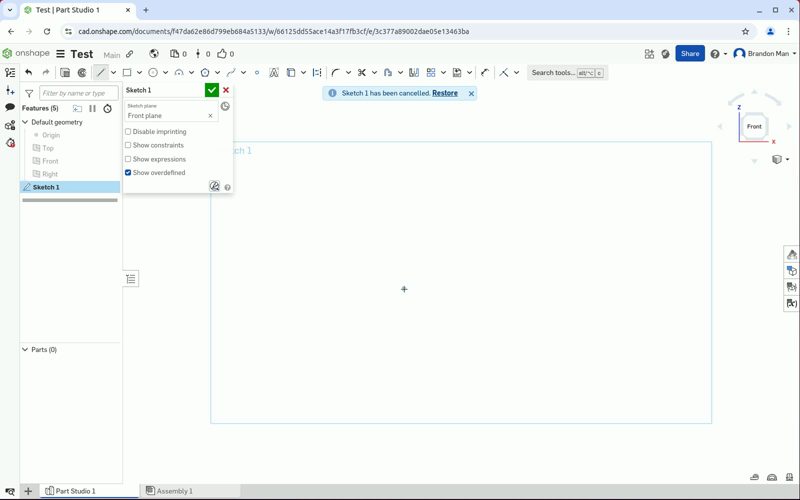
mouse_move(434, 288)
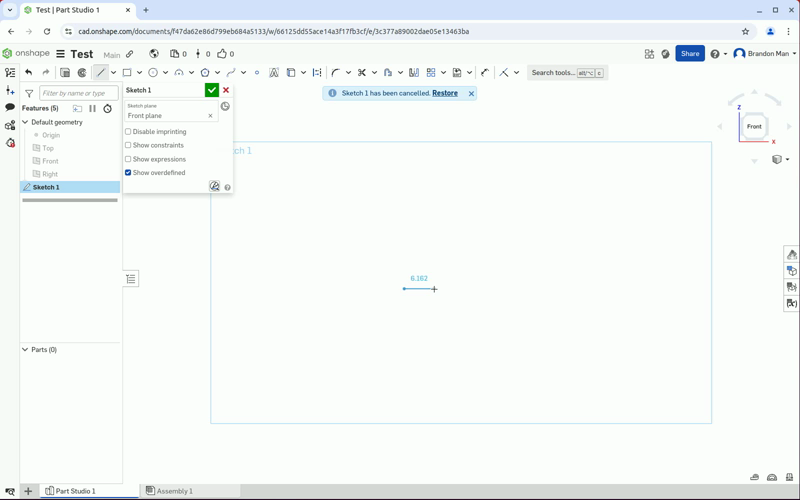
mouse_move(461, 288)
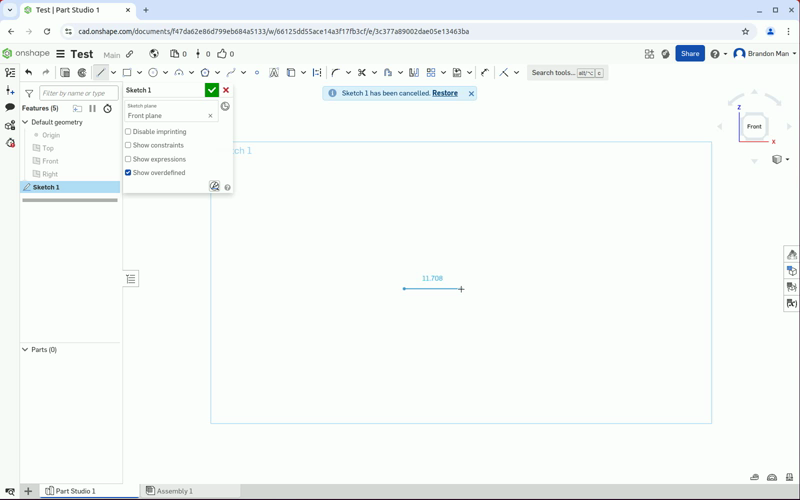
click(461, 288)
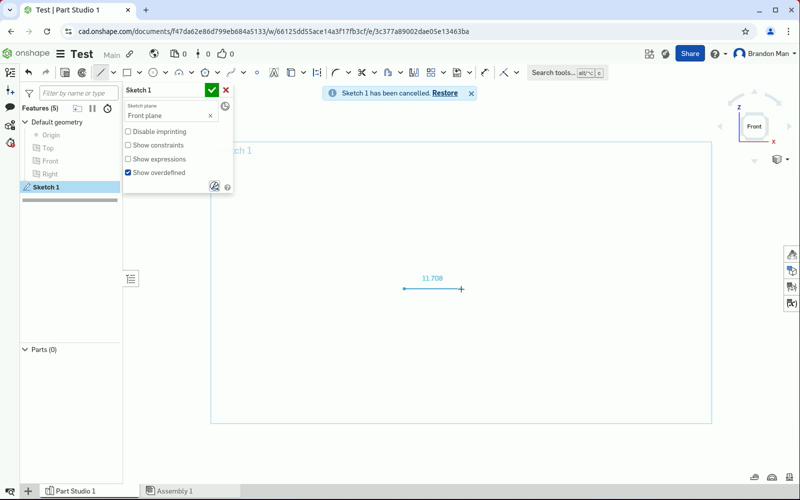
key_up(shift)
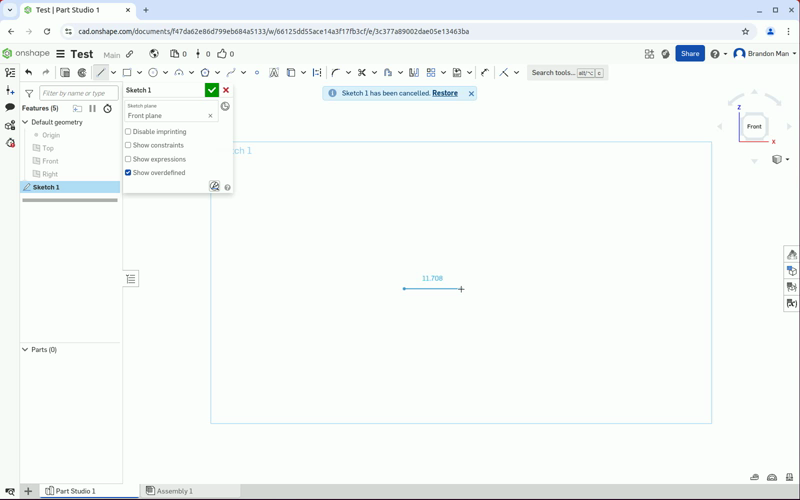
key_down(shift)
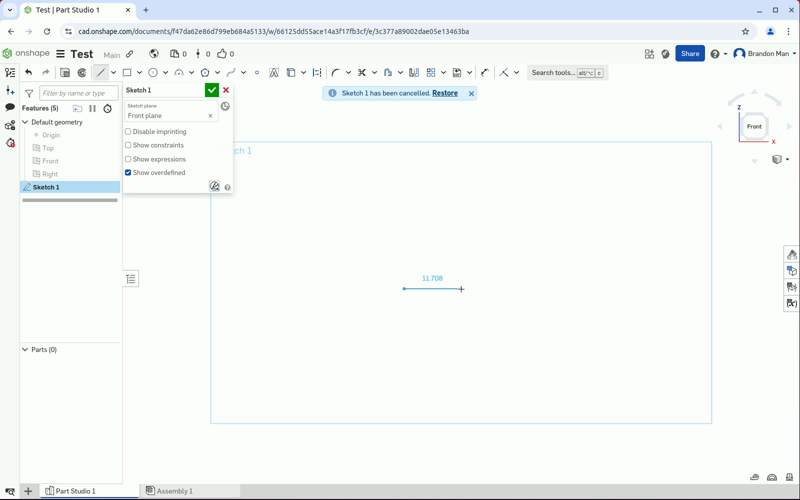
mouse_move(491, 288)
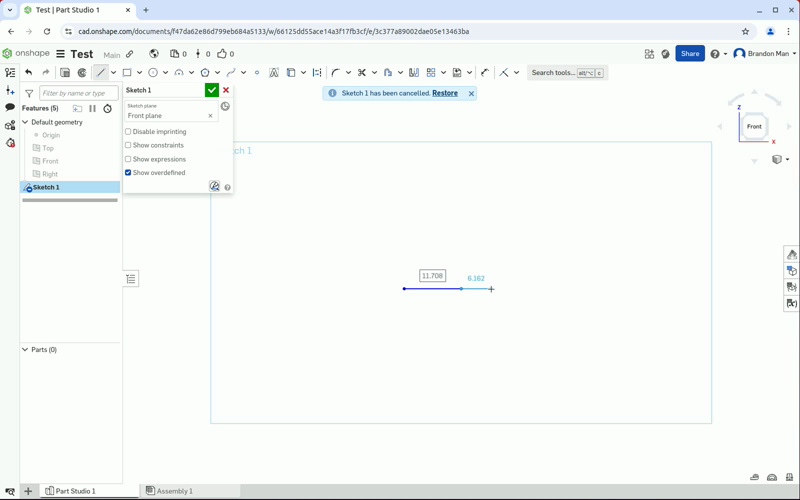
mouse_move(461, 277)
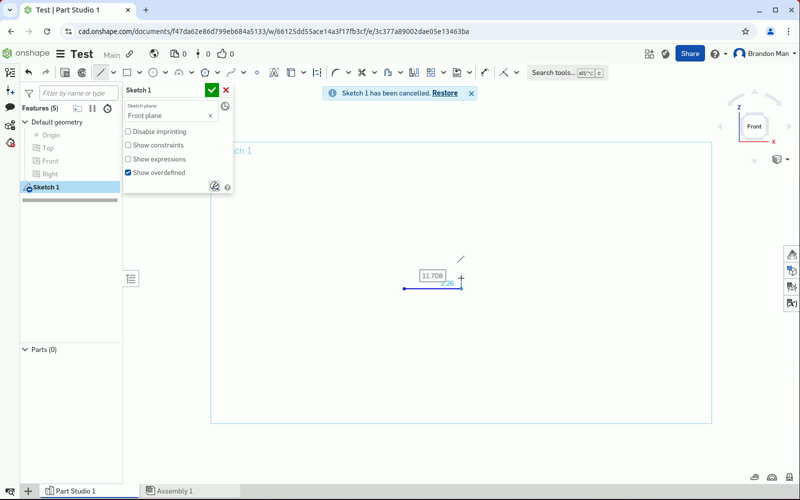
click(461, 277)
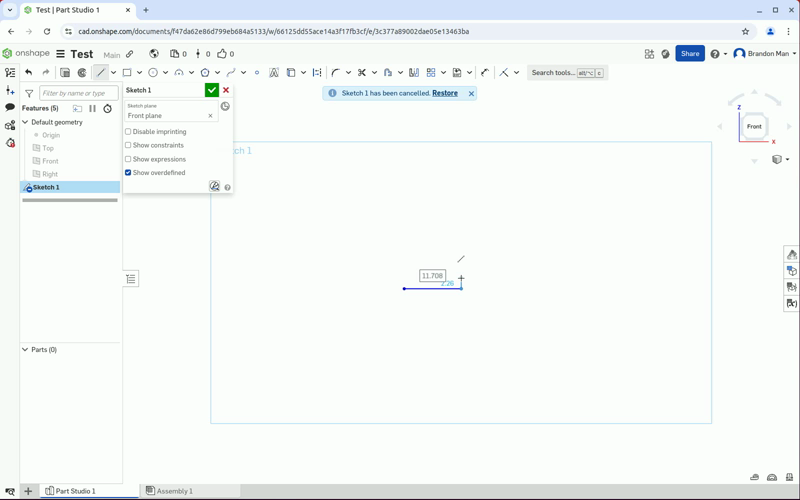
key_up(shift)
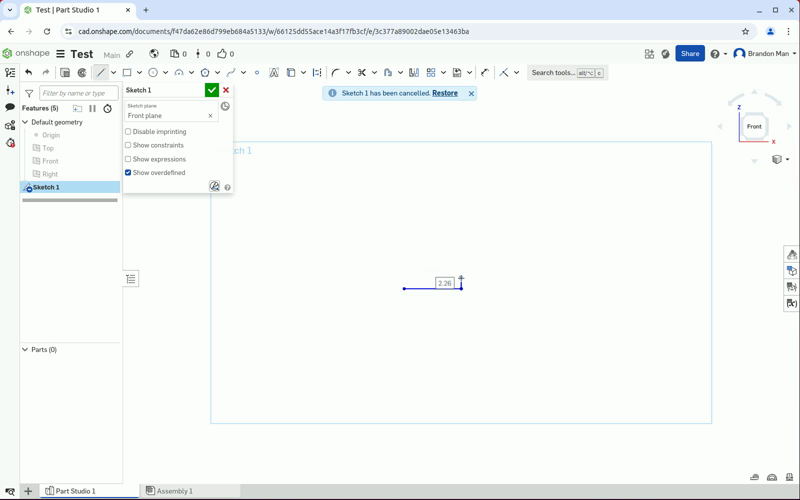
key_down(shift)
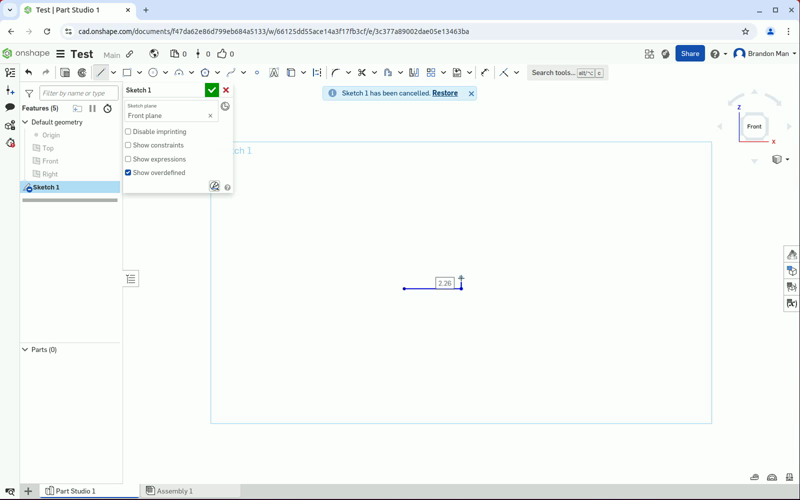
mouse_move(491, 277)
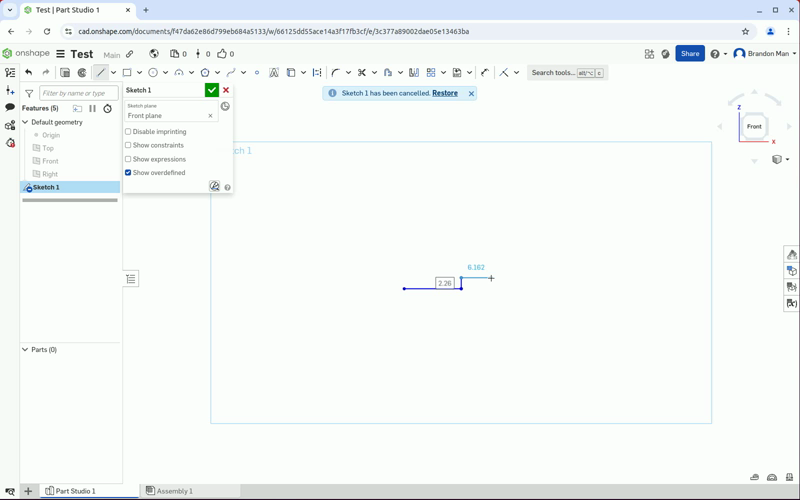
mouse_move(404, 277)
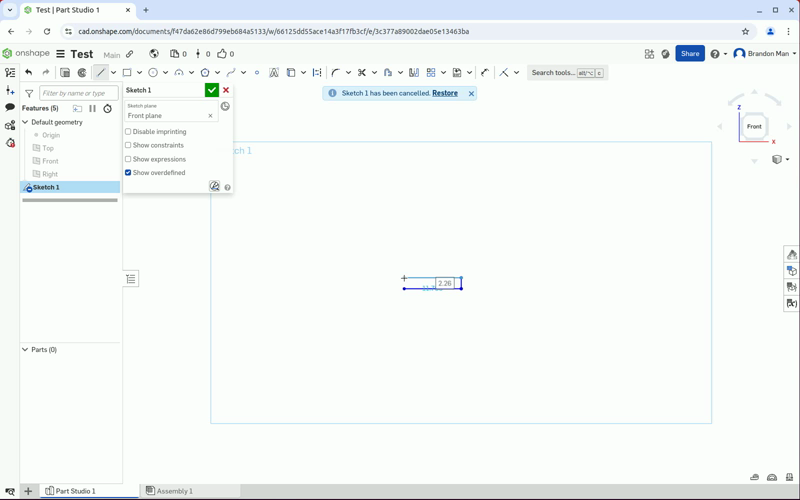
click(404, 277)
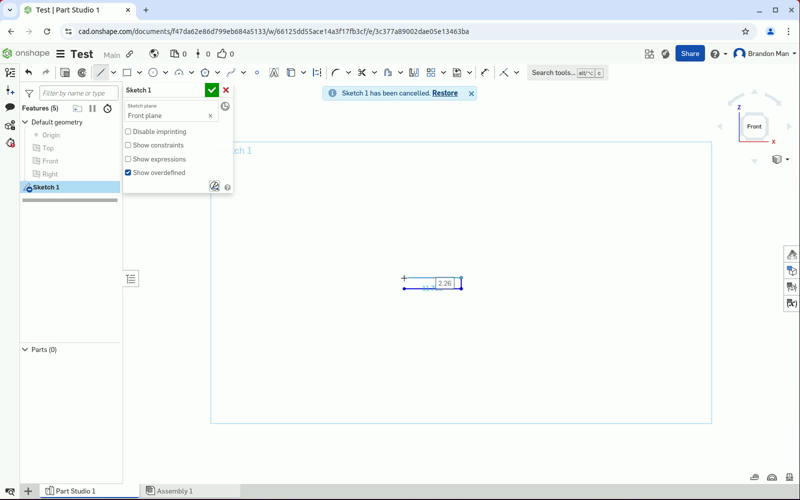
key_up(shift)
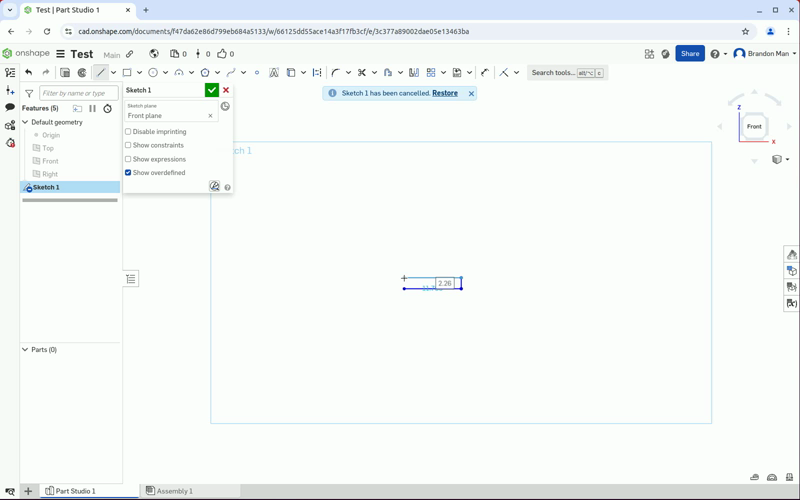
mouse_move(434, 277)
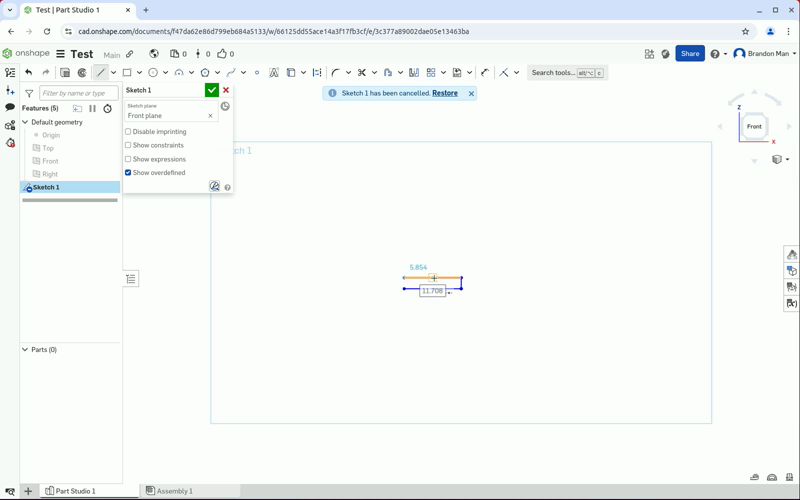
key_down(shift)
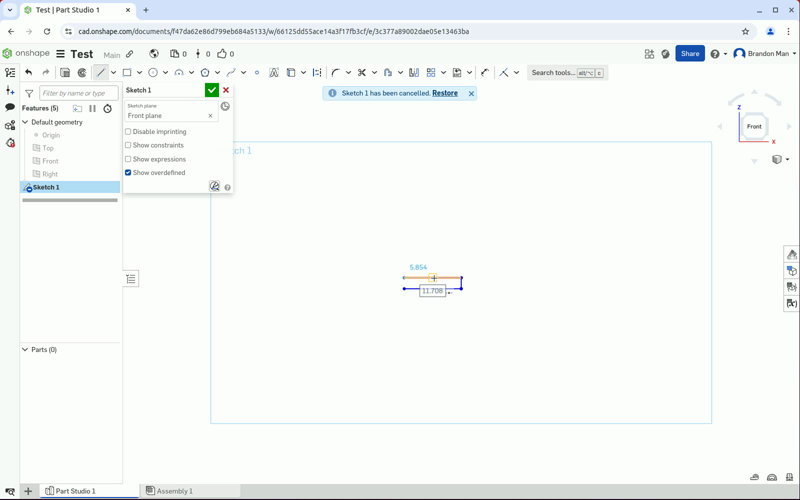
mouse_move(404, 288)
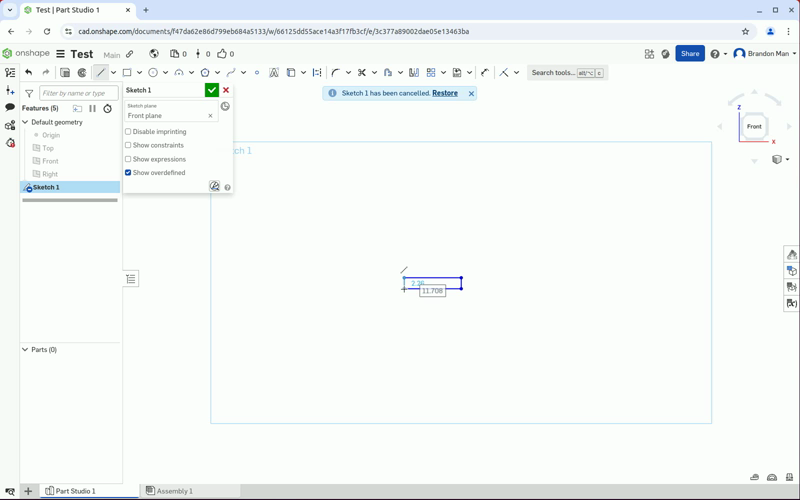
key_up(shift)
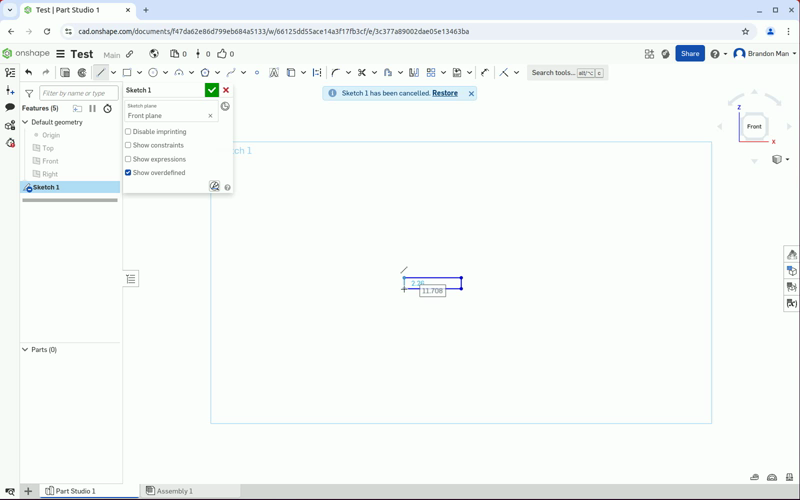
click(404, 288)
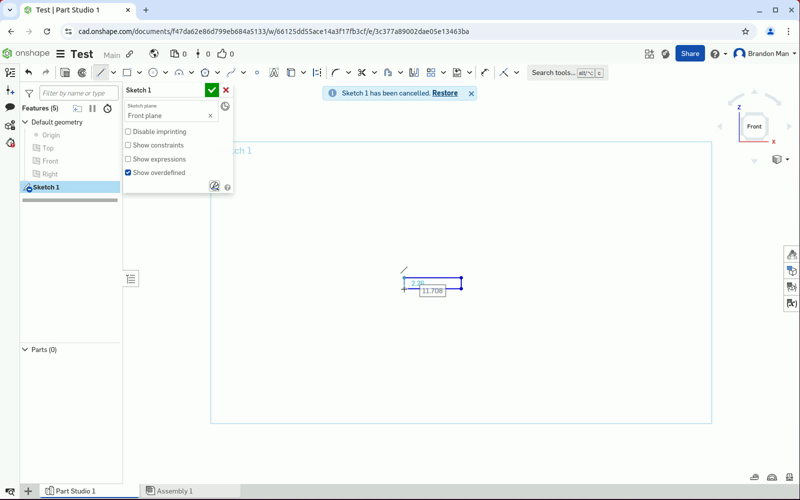
key(esc)
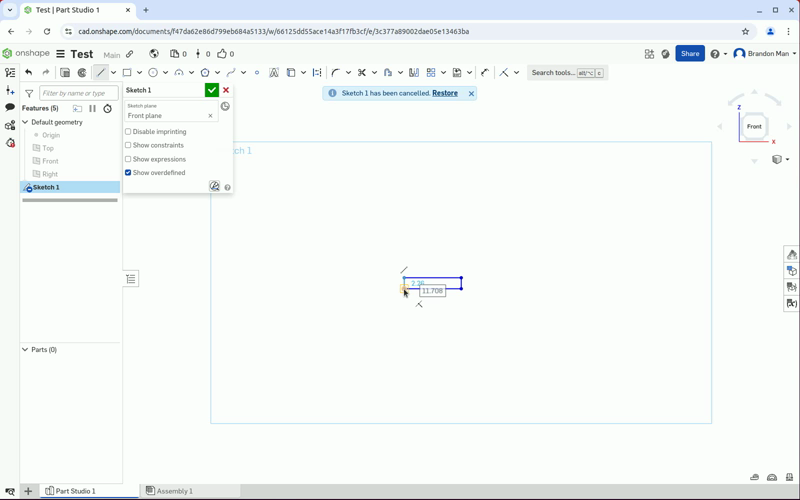
mouse_move(454, 279)
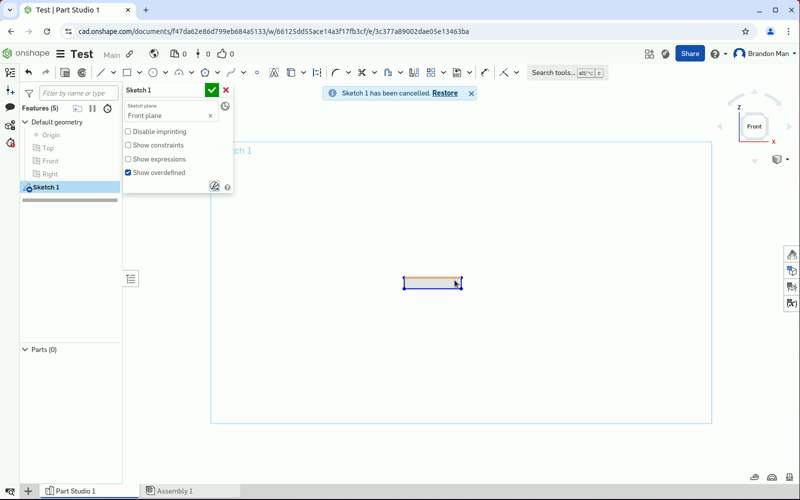
scroll(6)
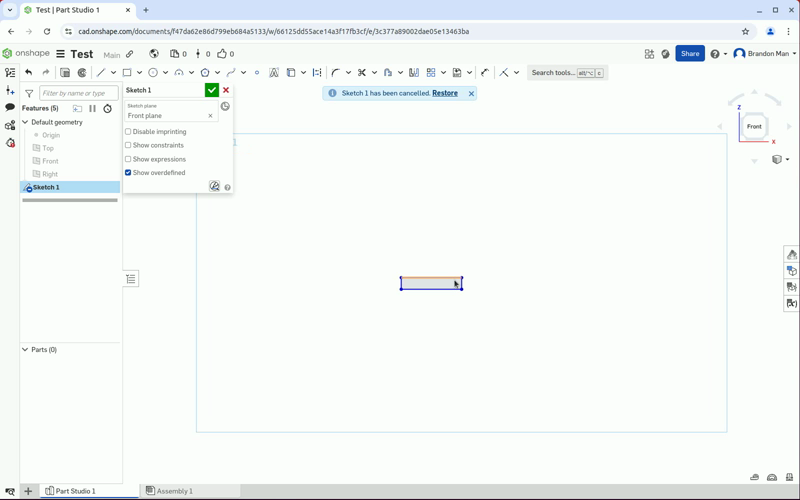
scroll(6)
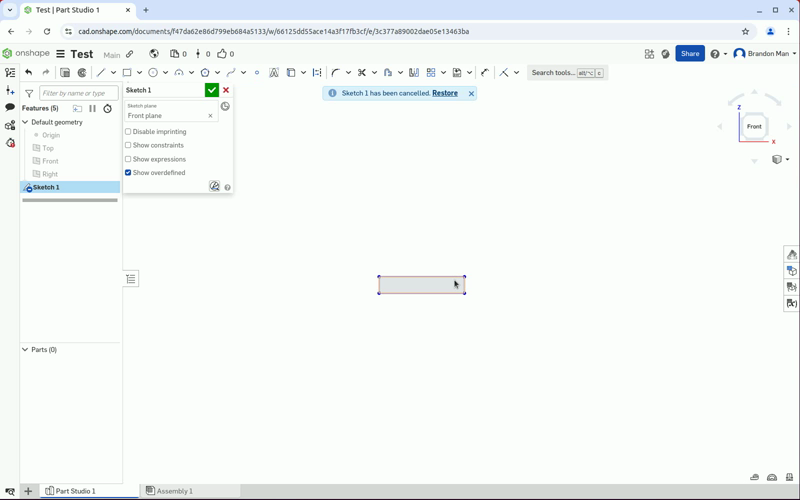
scroll(6)
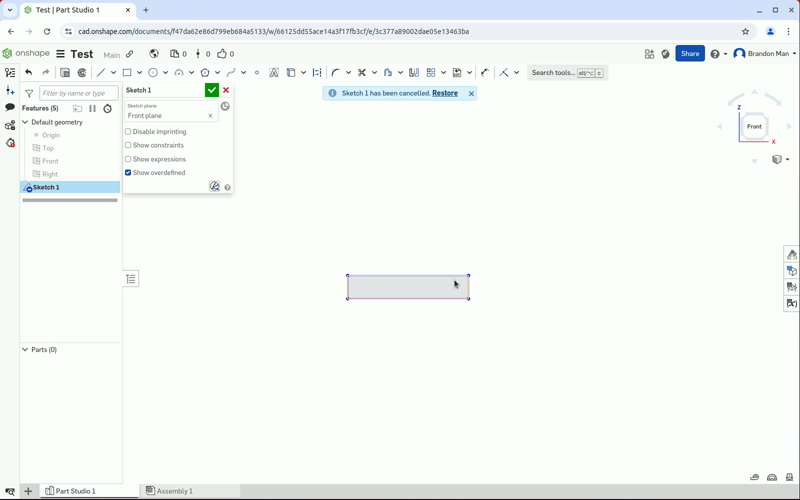
scroll(6)
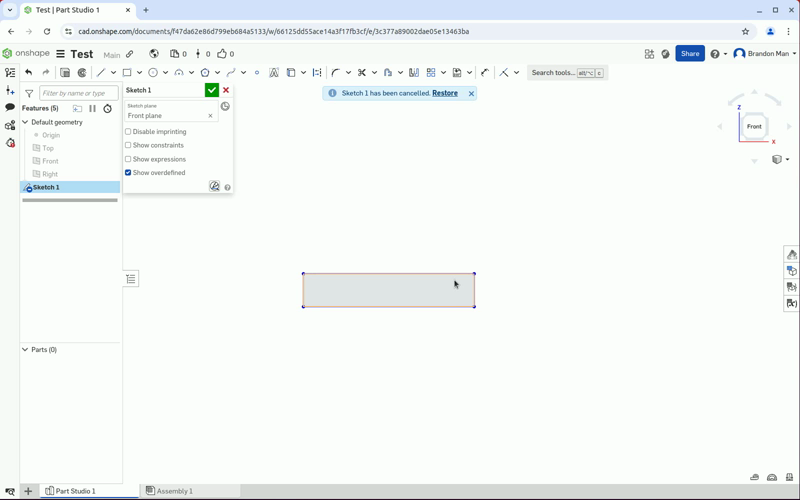
scroll(6)
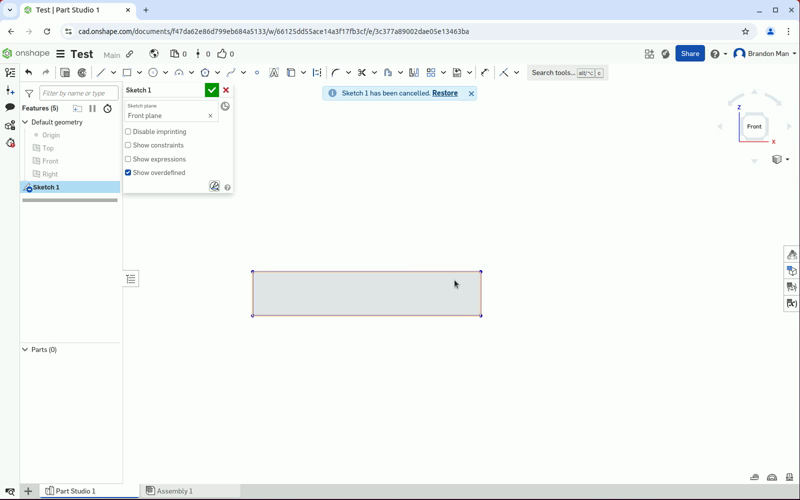
scroll(6)
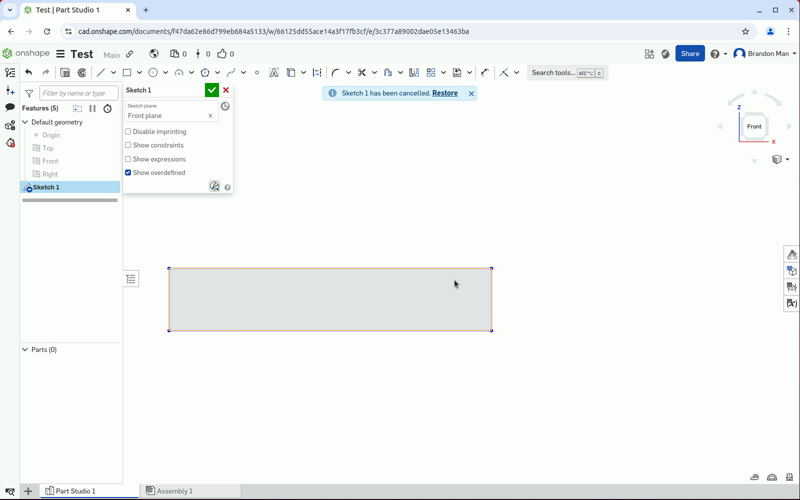
scroll(6)
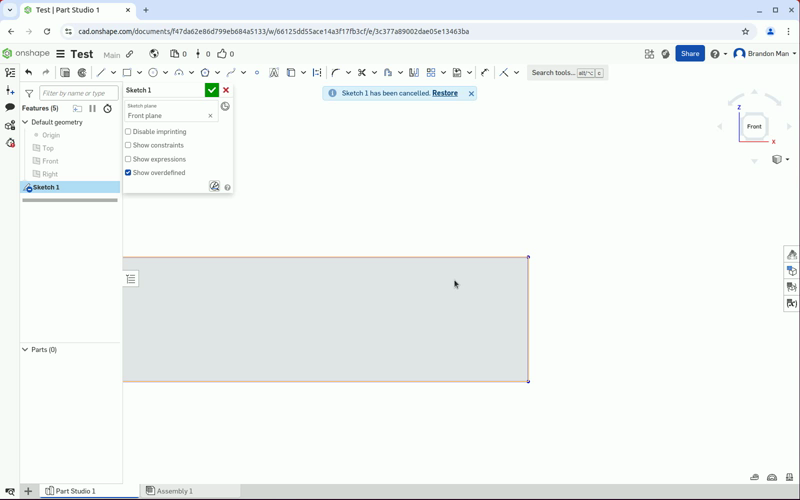
click(454, 279)
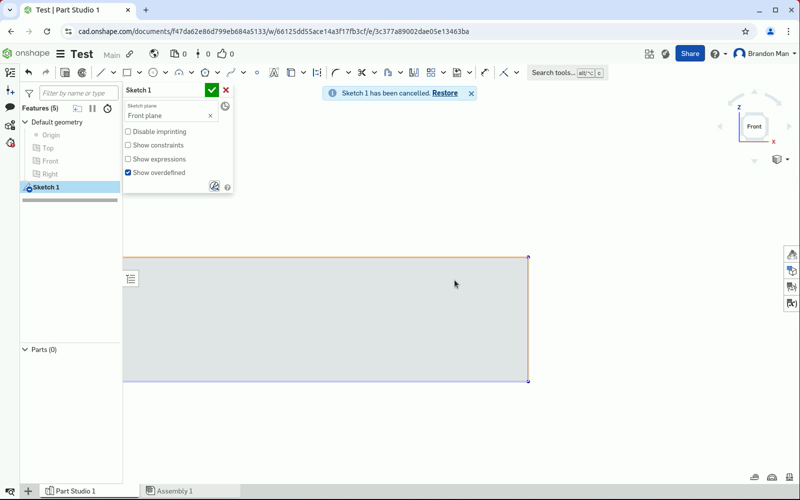
scroll(-6)
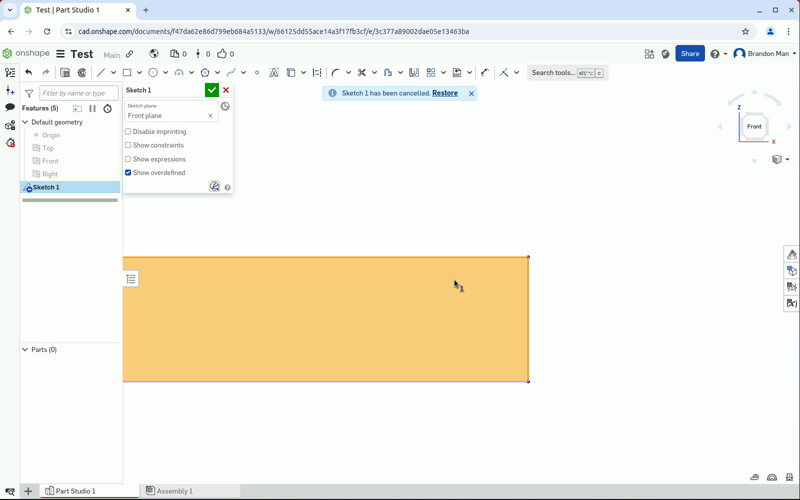
scroll(-6)
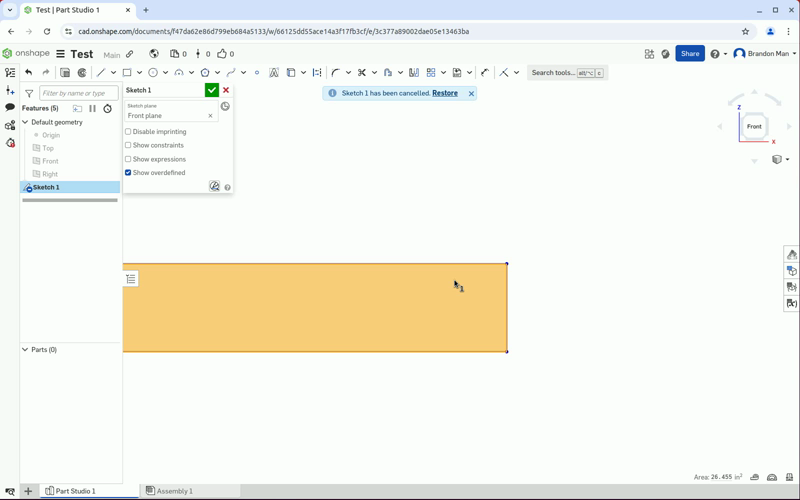
scroll(-6)
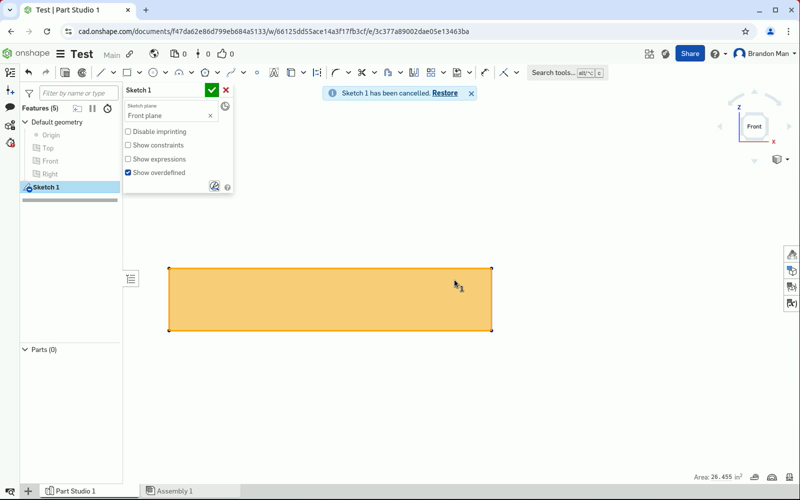
scroll(-6)
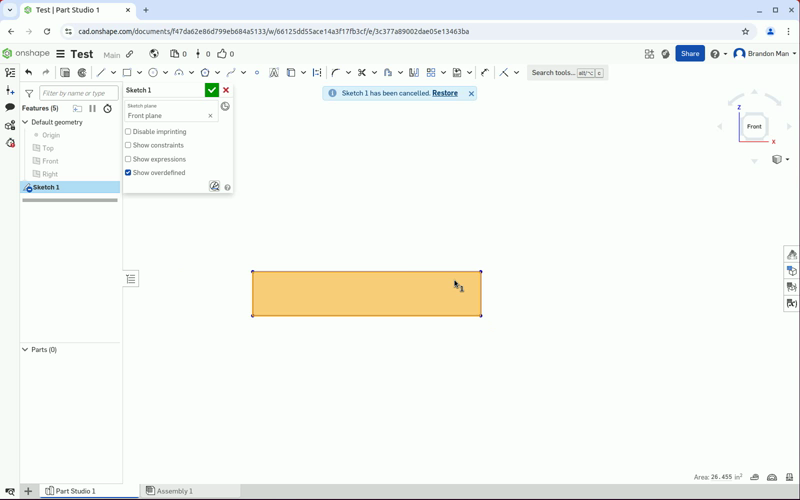
scroll(-6)
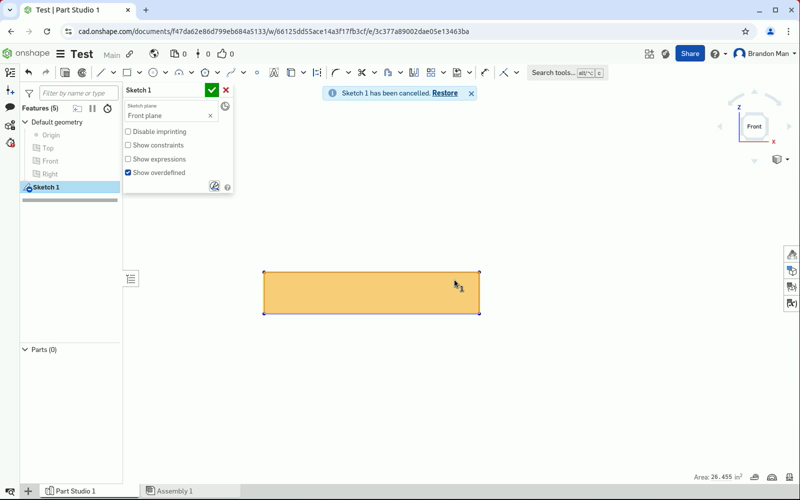
scroll(-6)
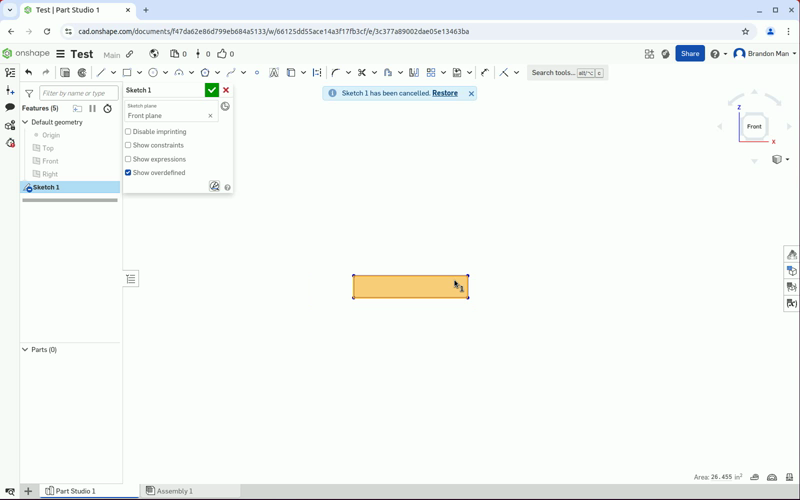
scroll(-6)
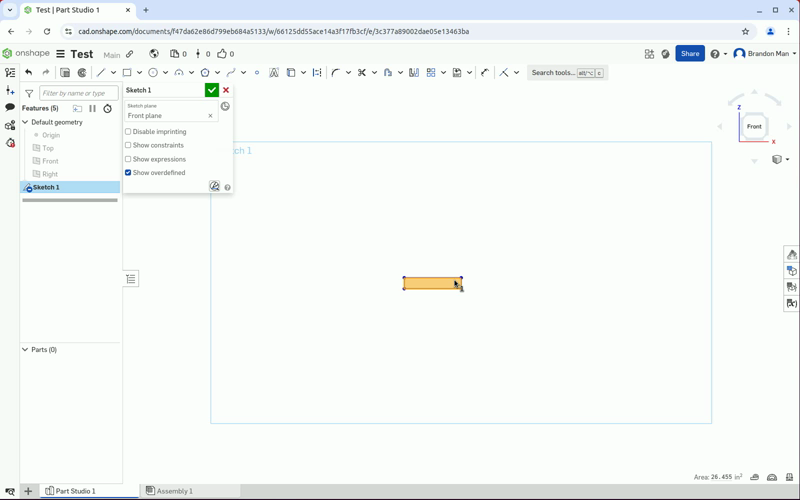
mouse_move(73, 352)
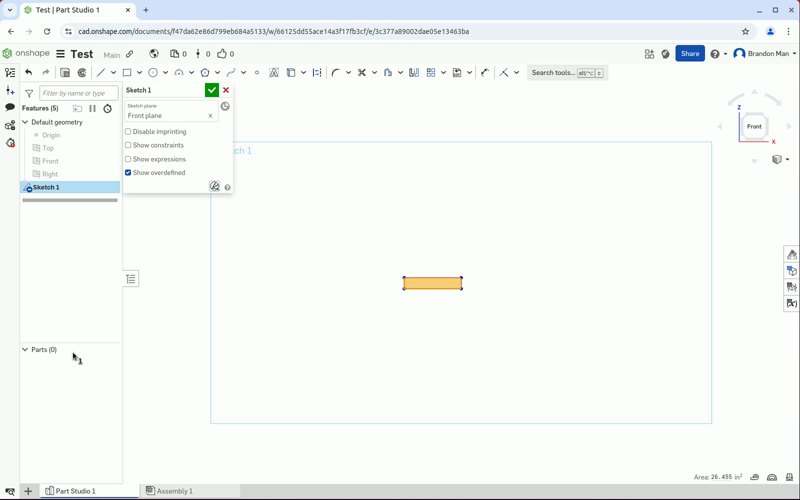
key(shift+y)
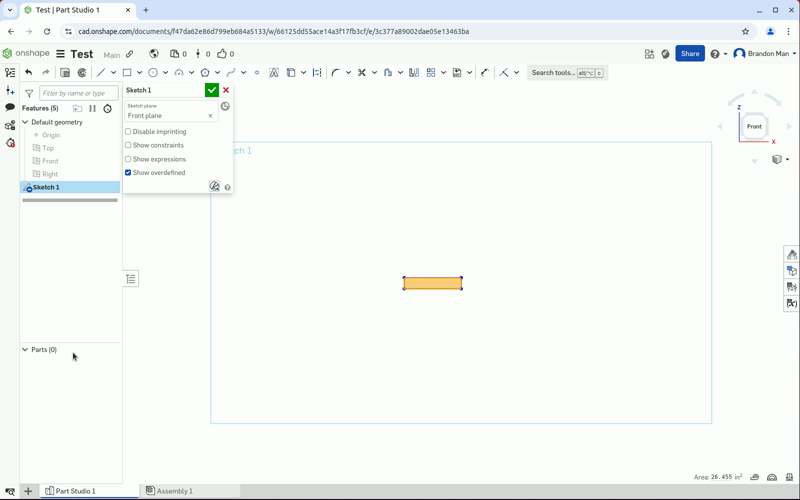
key(shift+e)
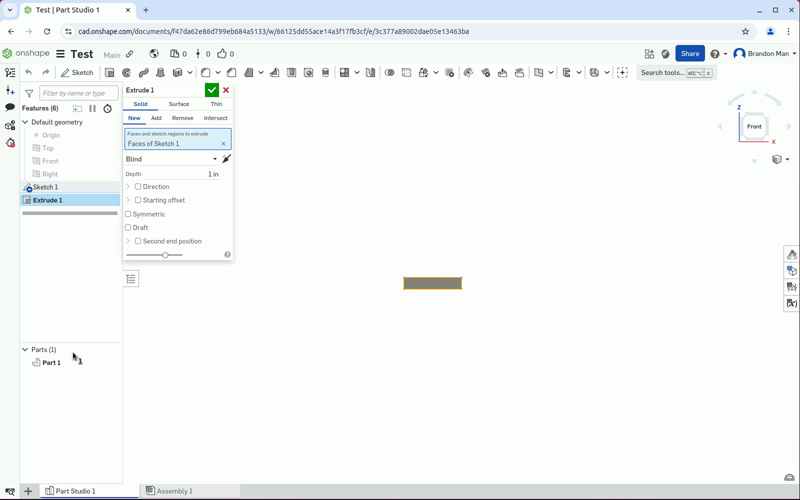
mouse_move(143, 106)
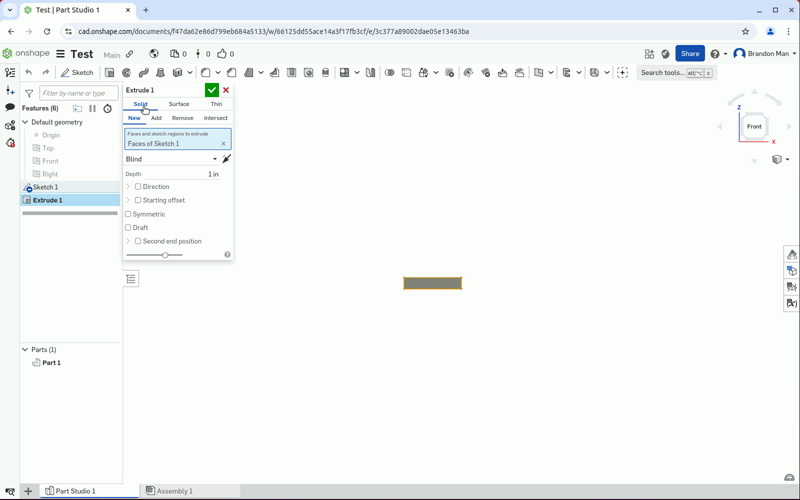
click(143, 106)
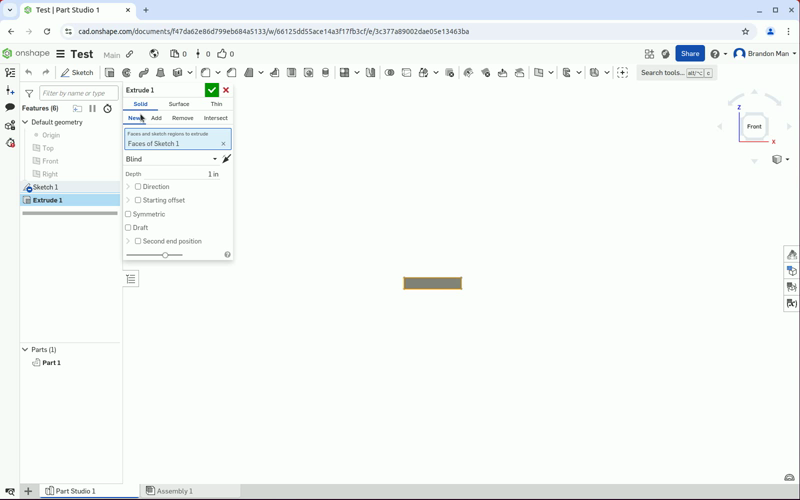
mouse_move(137, 120)
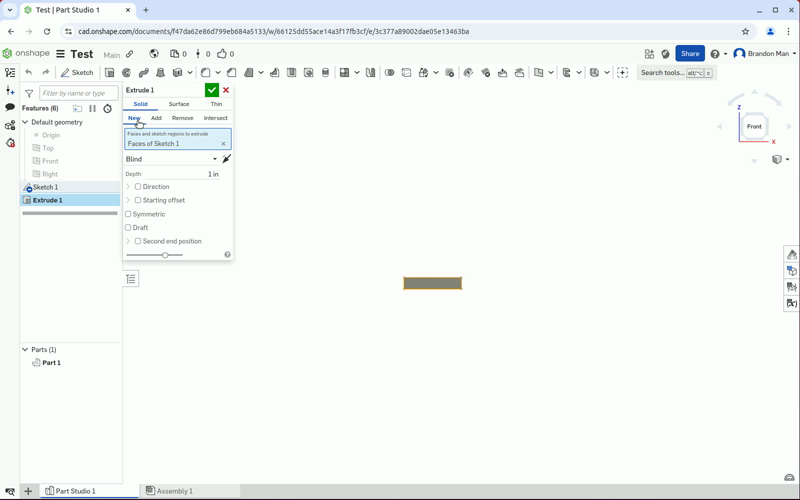
click(137, 120)
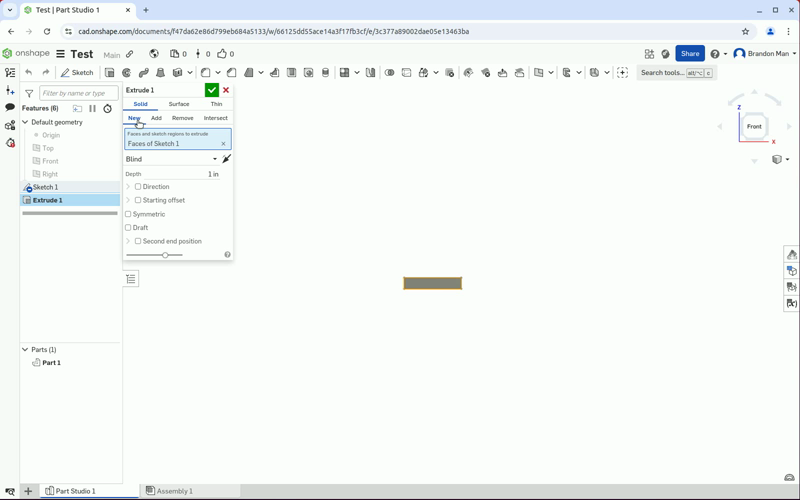
key(tab, 4)
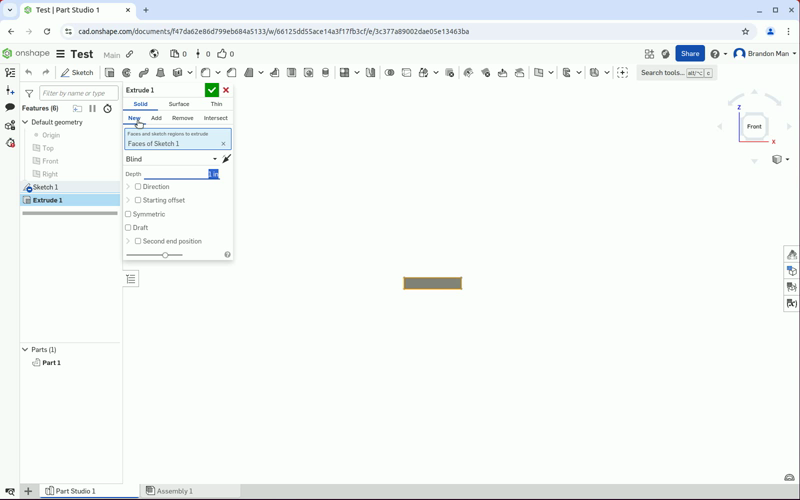
text(2.408)
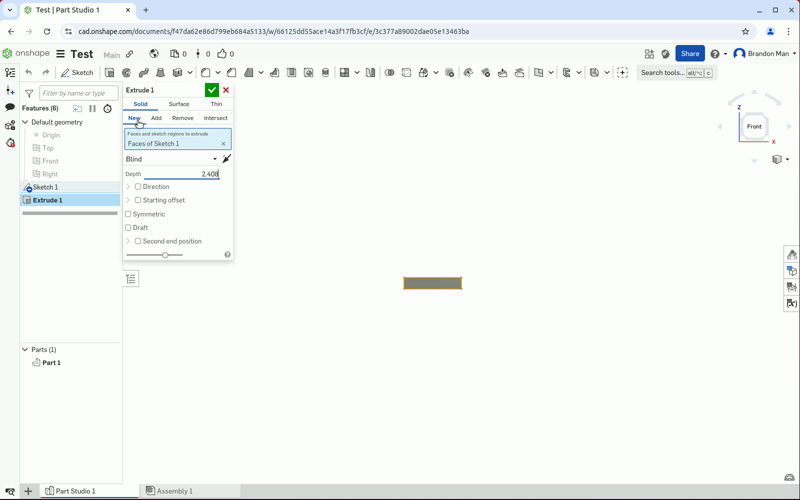
key(tab, 3)
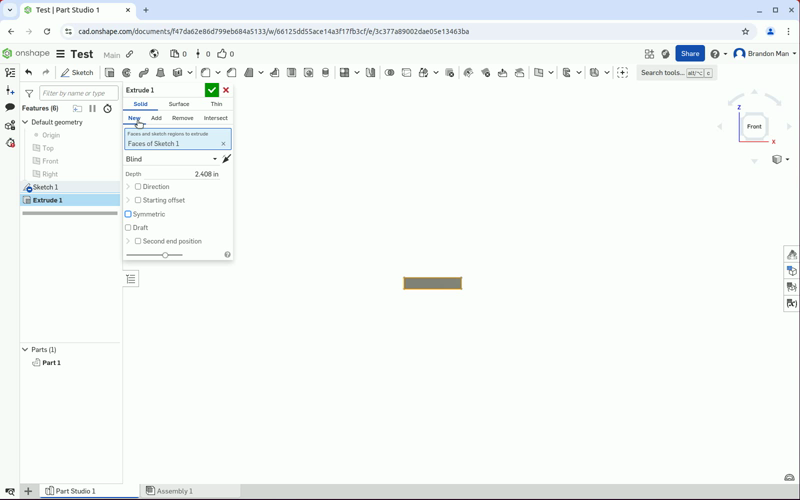
key(space)
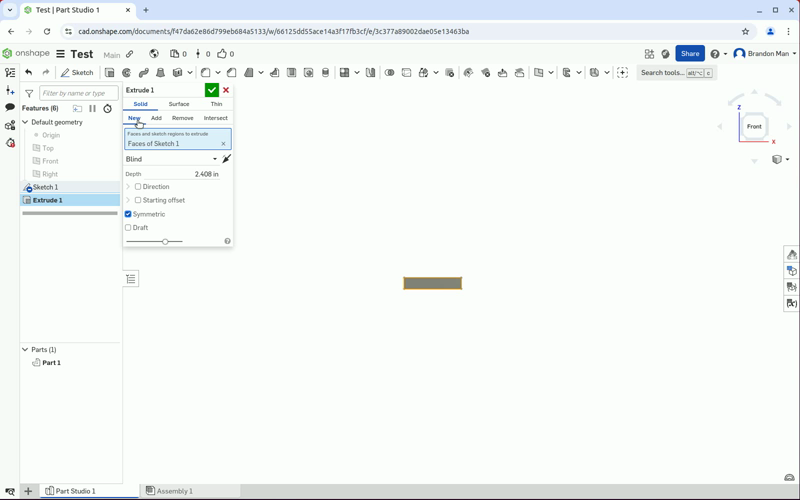
key(enter)
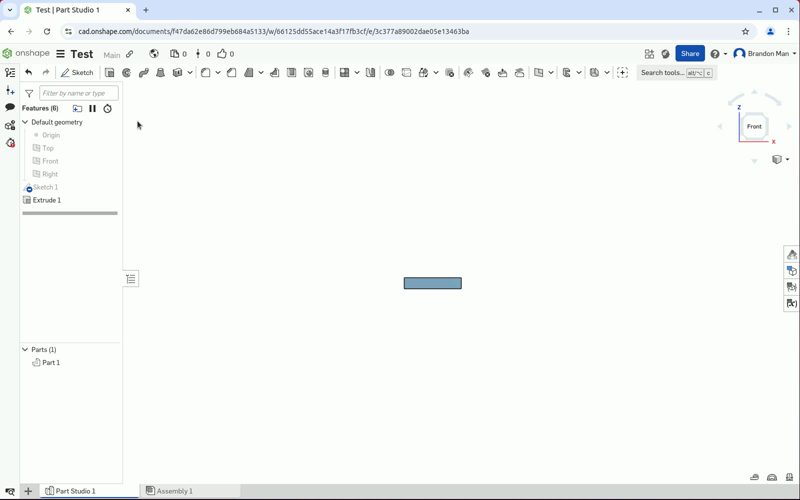
key(shift+h)
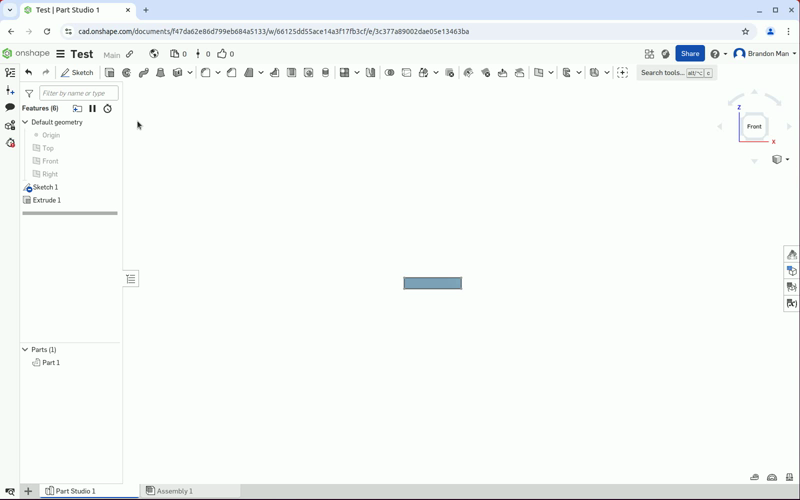
key(shift+h)
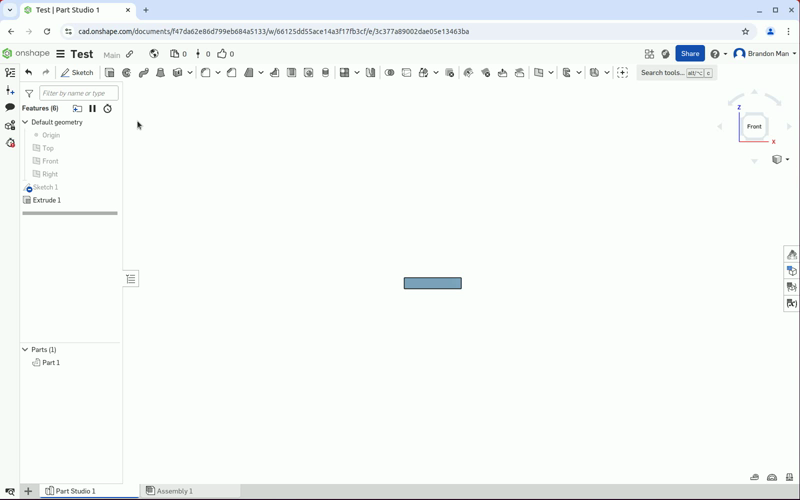
mouse_move(73, 189)
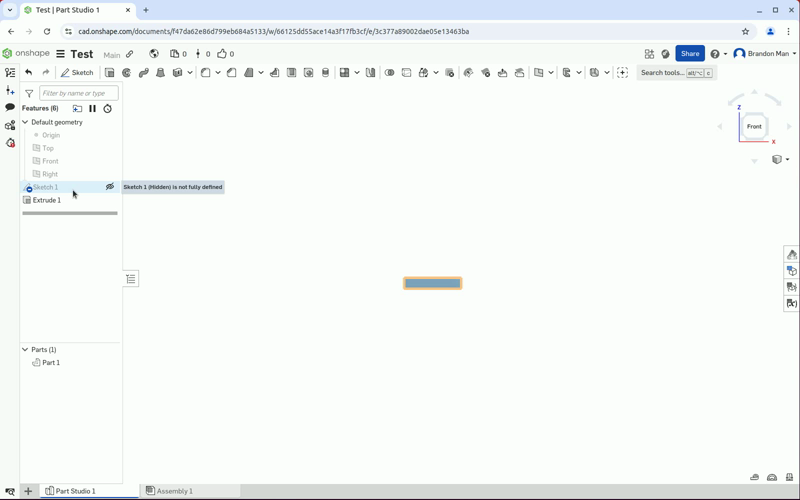
click(73, 189)
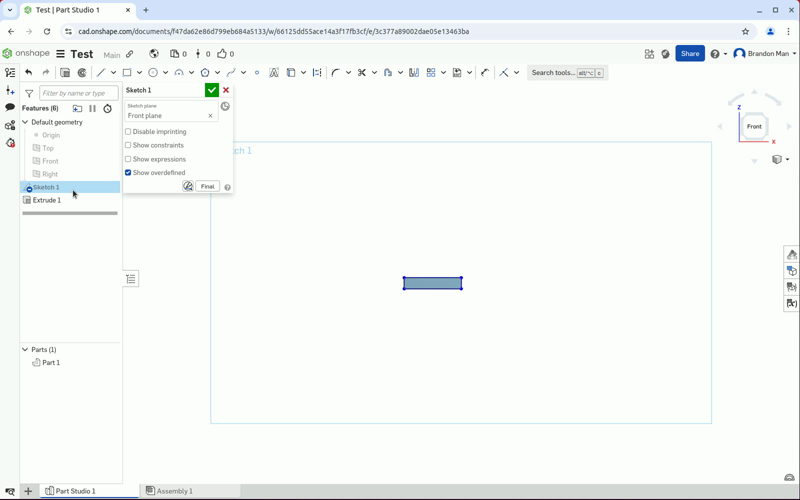
mouse_move(229, 92)
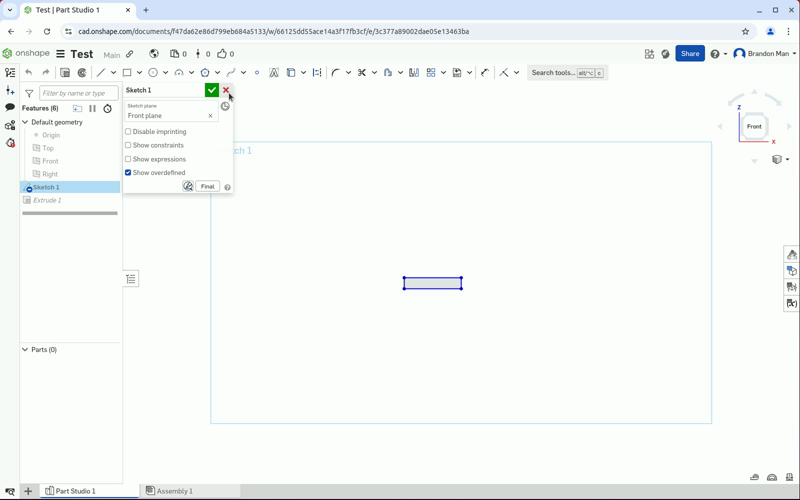
click(229, 92)
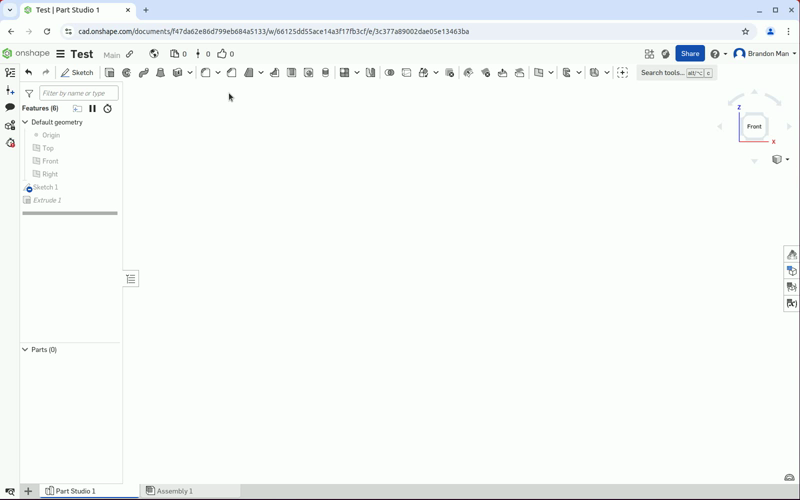
mouse_move(73, 352)
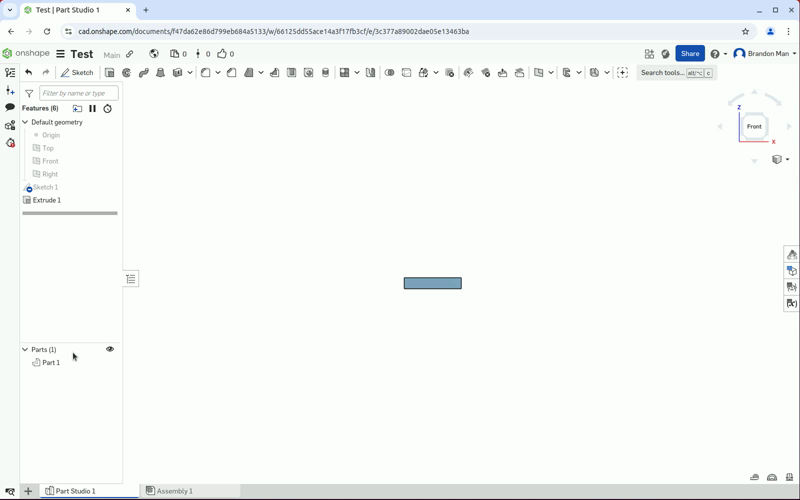
key(y)
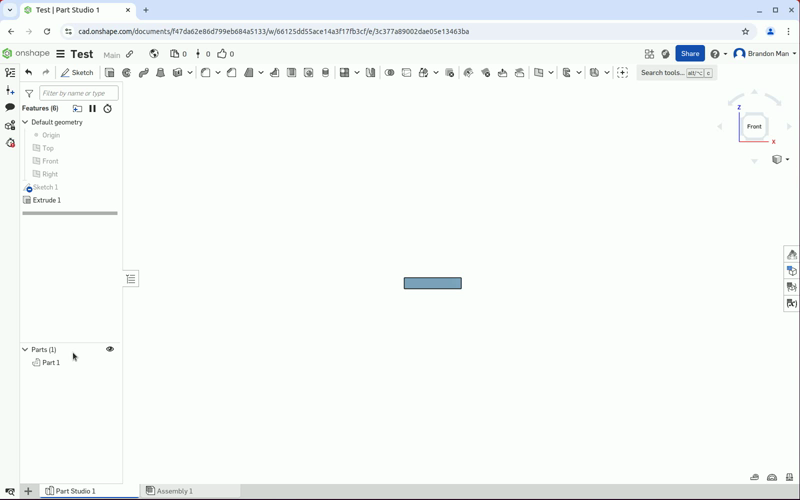
key(shift+p)
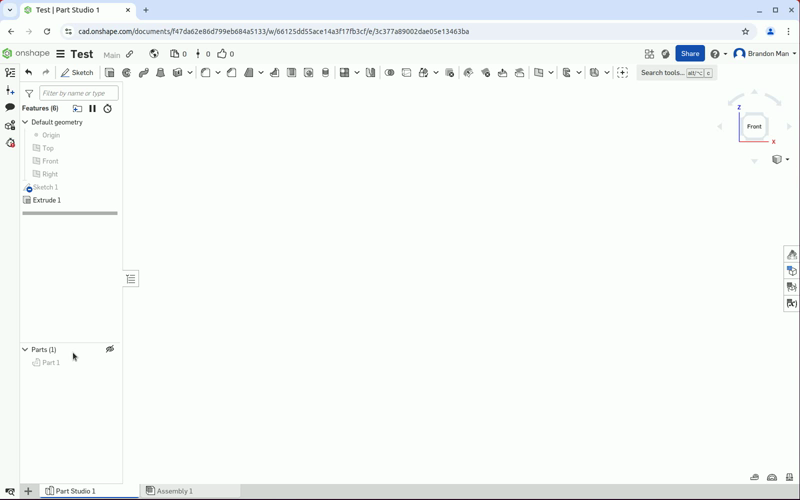
key(space)
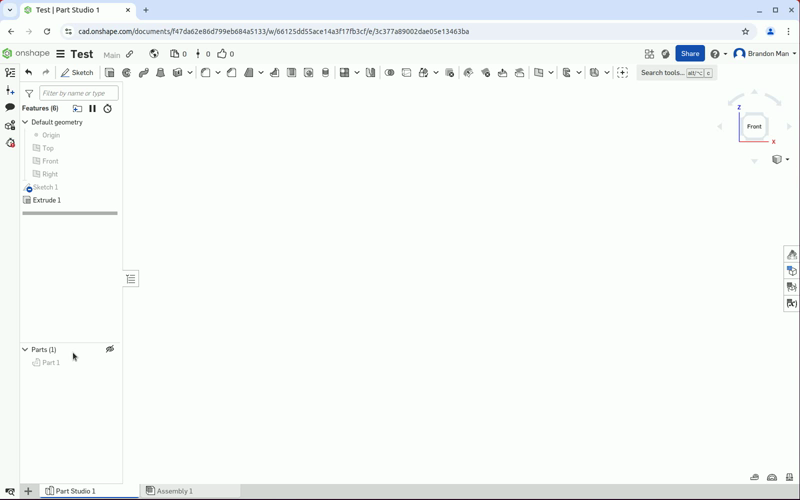
key_down(shift)
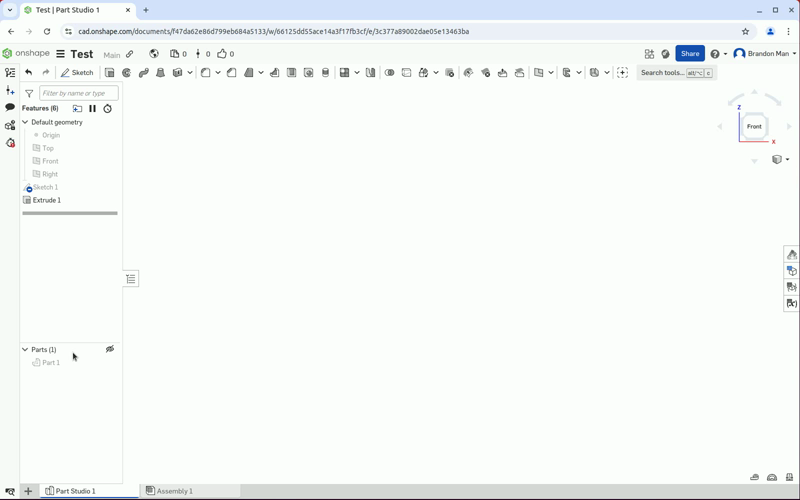
key(left)
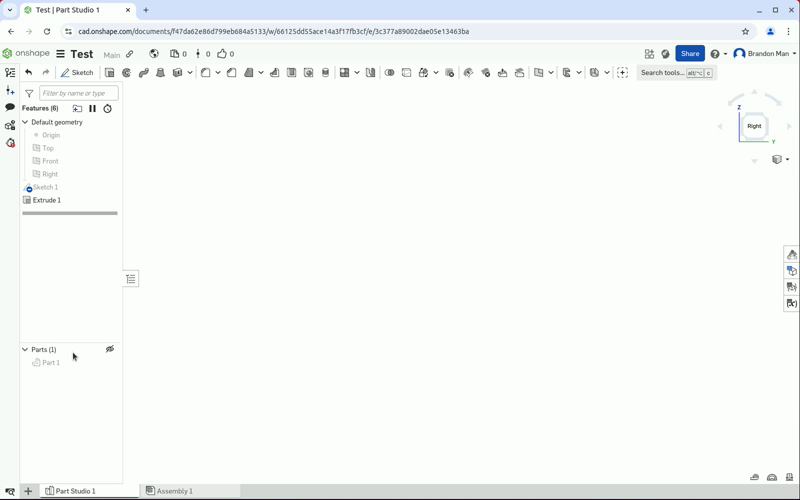
key_up(shift)
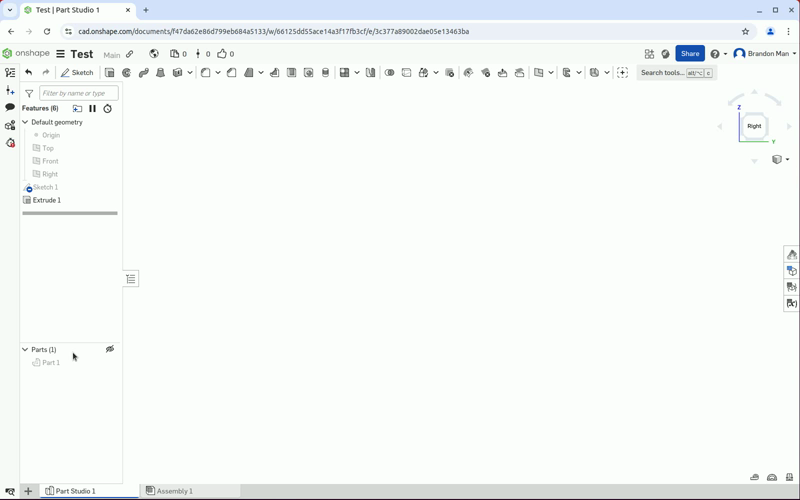
mouse_move(73, 352)
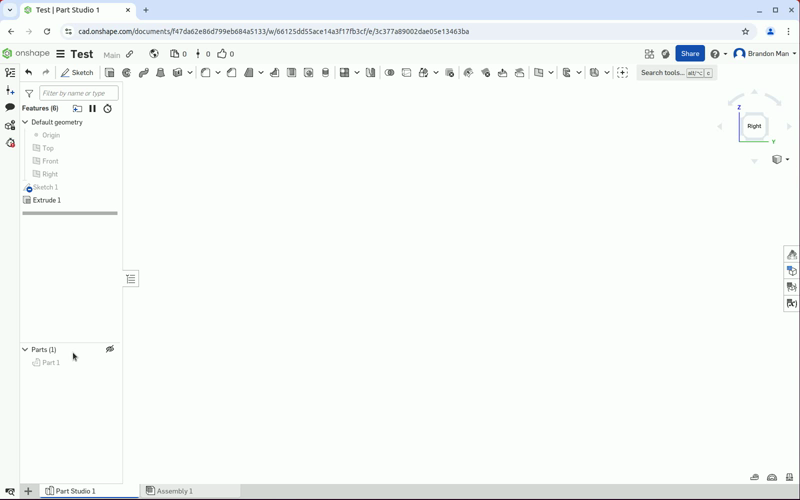
key(shift+y)
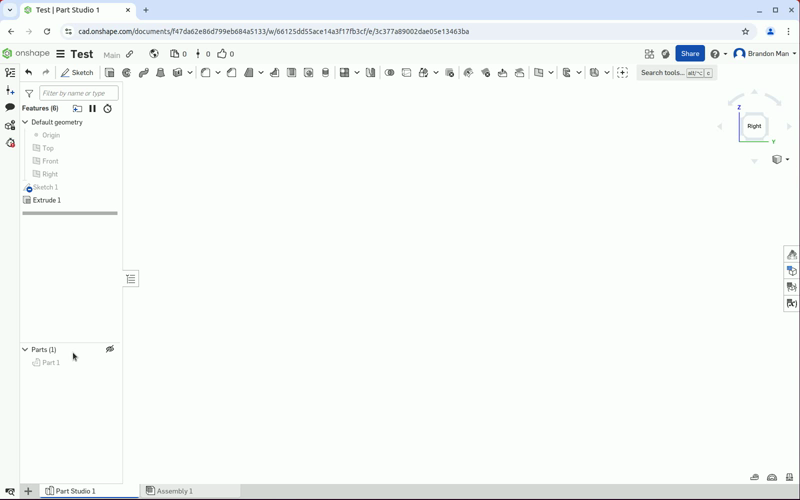
key(shift+s)
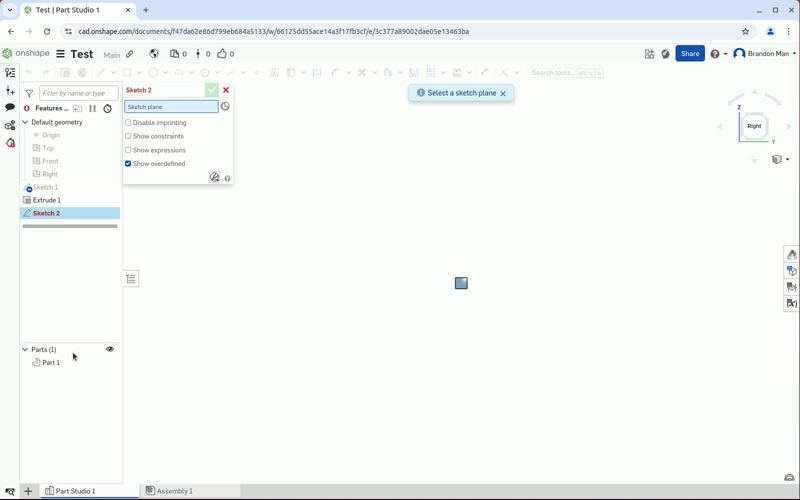
mouse_move(73, 176)
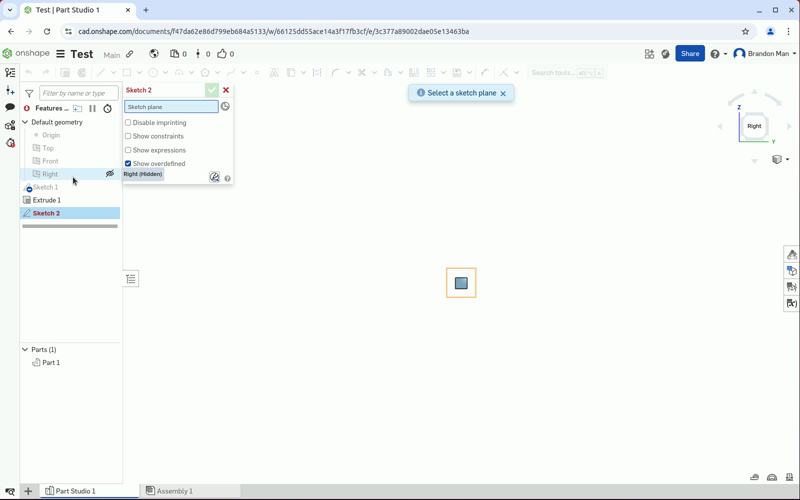
click(73, 176)
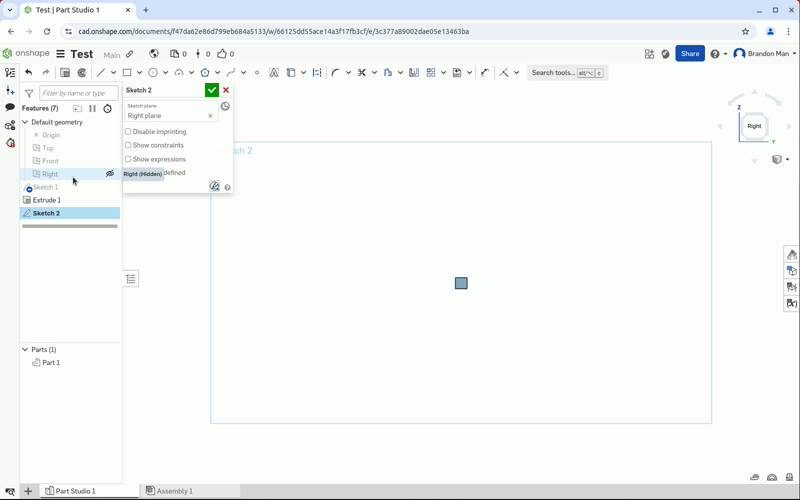
mouse_move(73, 352)
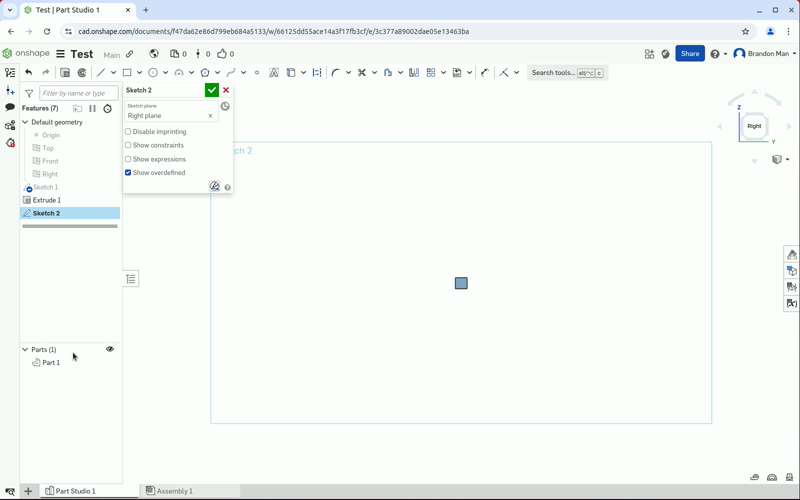
key(y)
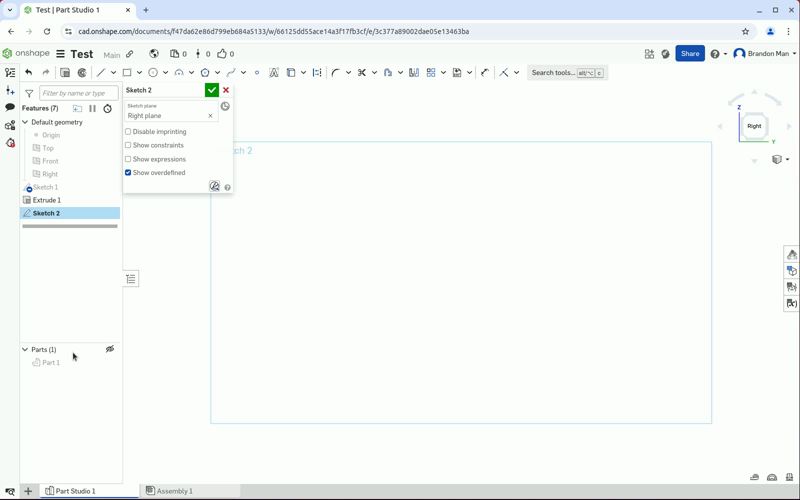
key(c)
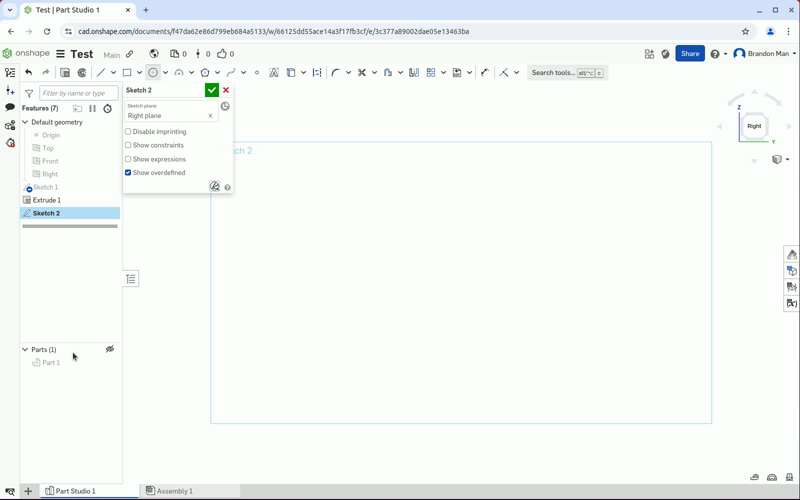
key_down(shift)
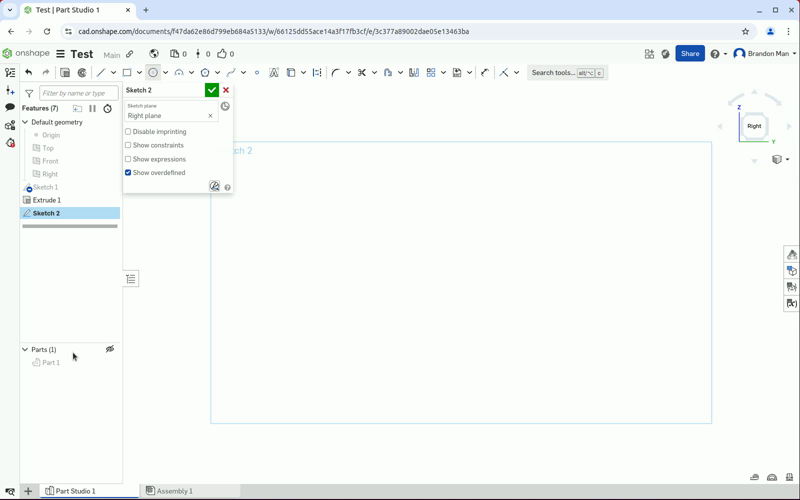
mouse_move(461, 282)
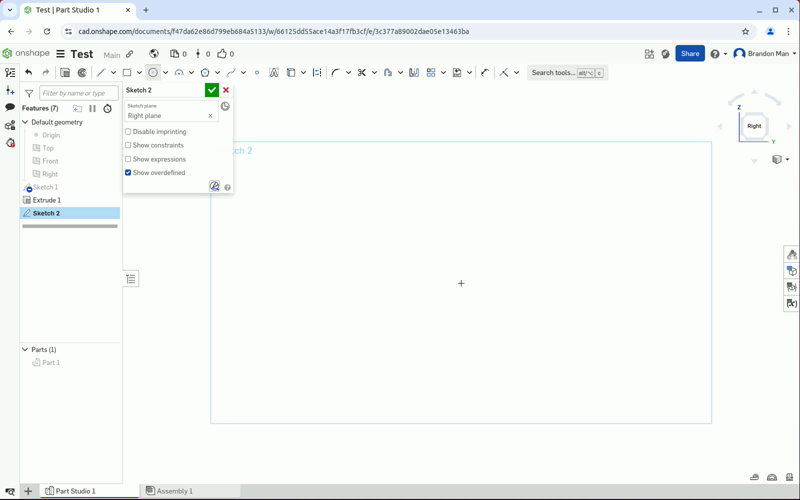
click(461, 282)
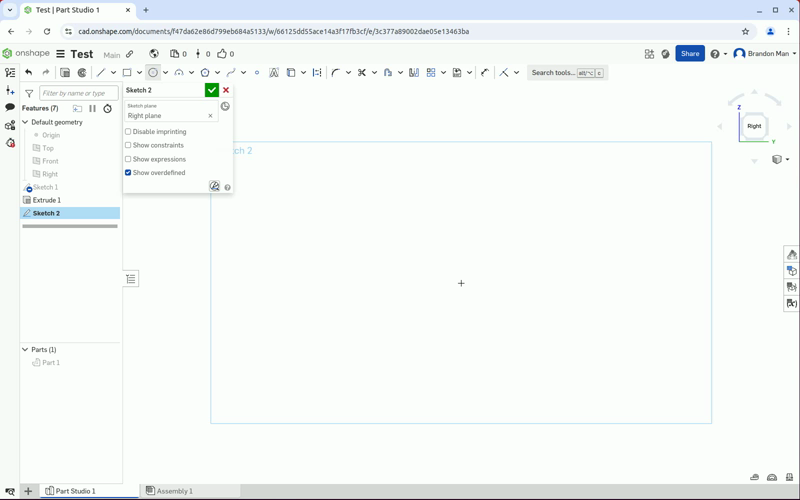
key_up(shift)
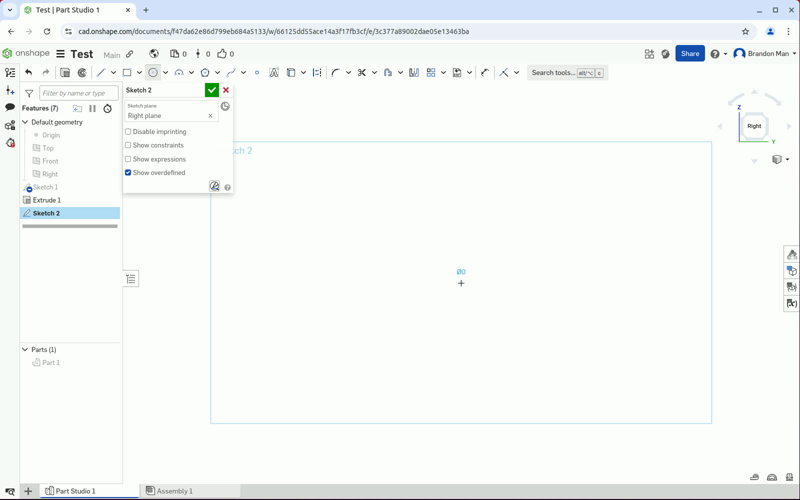
mouse_move(467, 282)
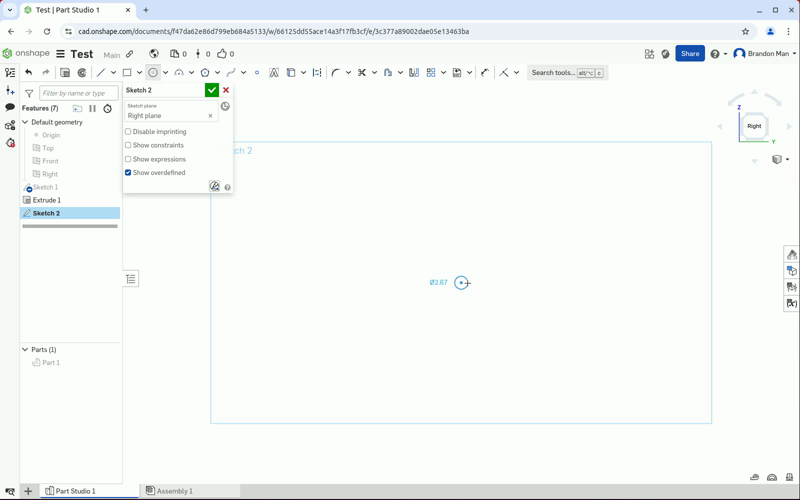
click(467, 282)
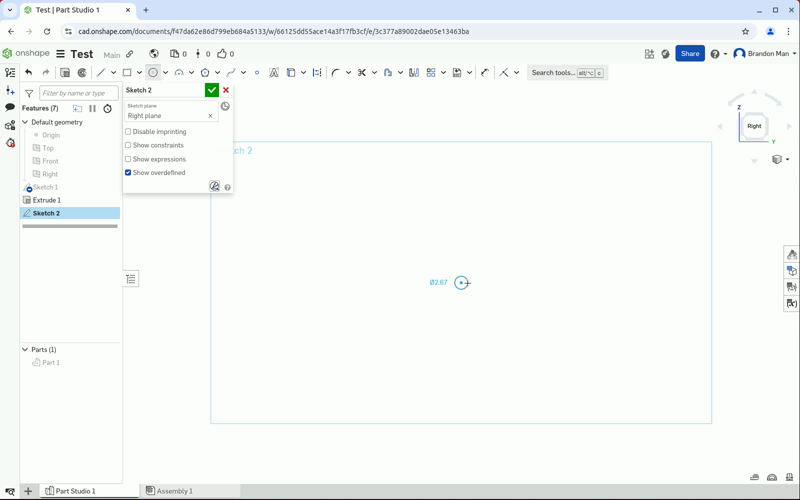
key(esc)
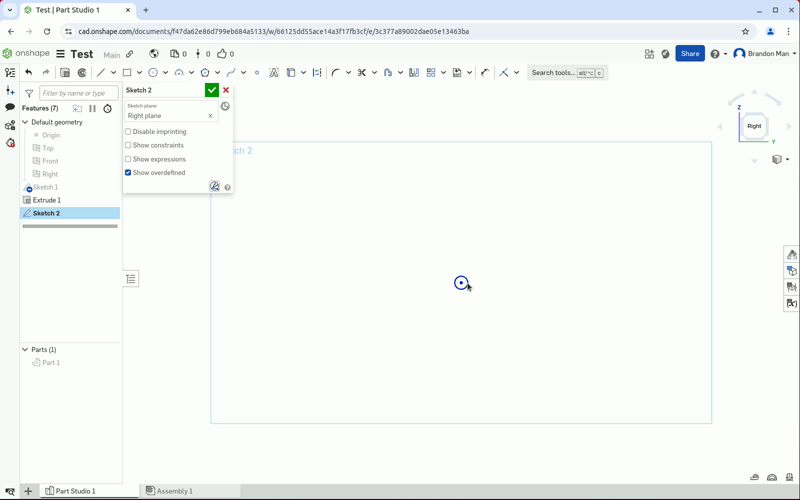
mouse_move(463, 285)
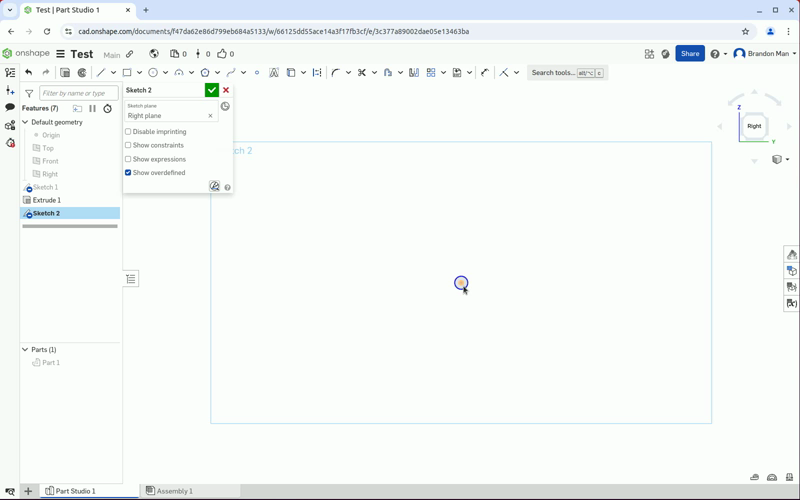
scroll(6)
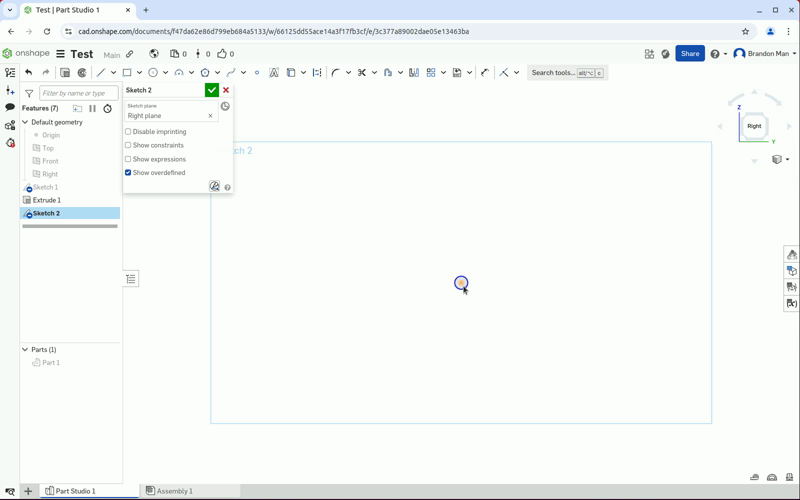
scroll(6)
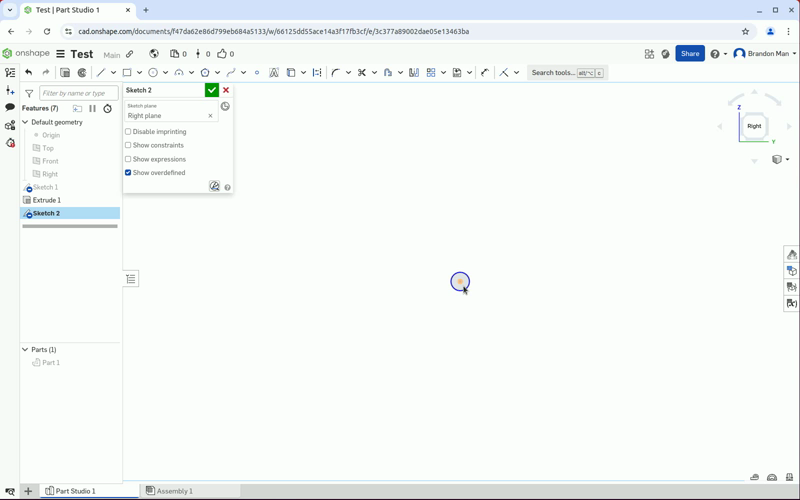
scroll(6)
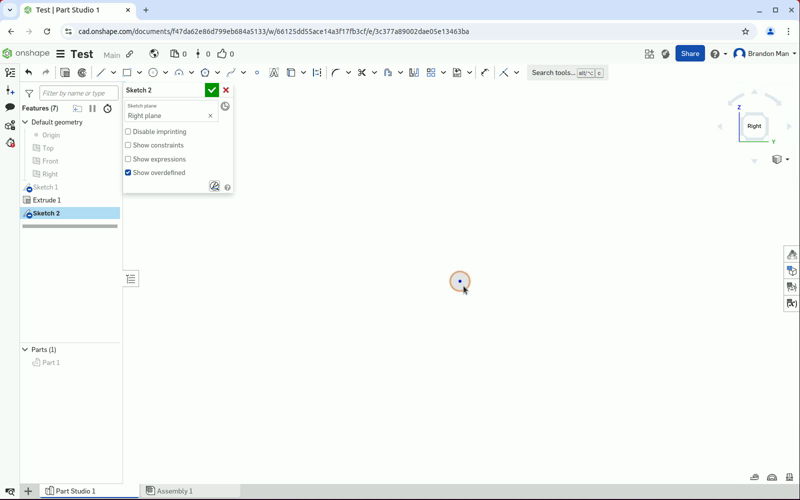
scroll(6)
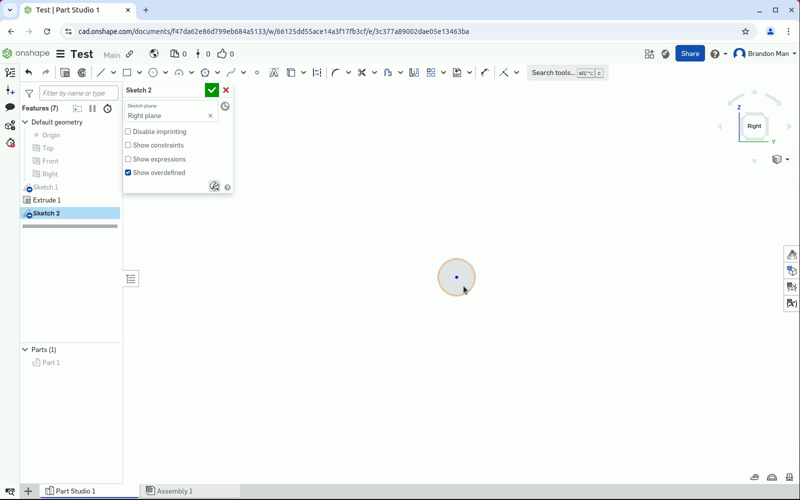
scroll(6)
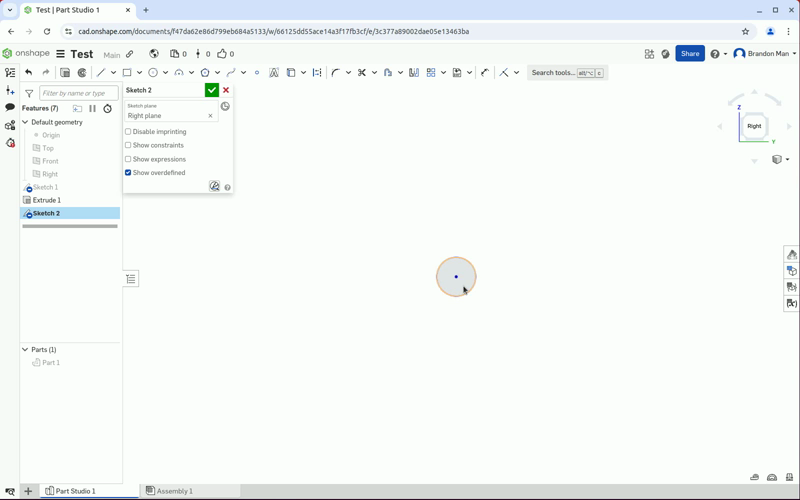
scroll(6)
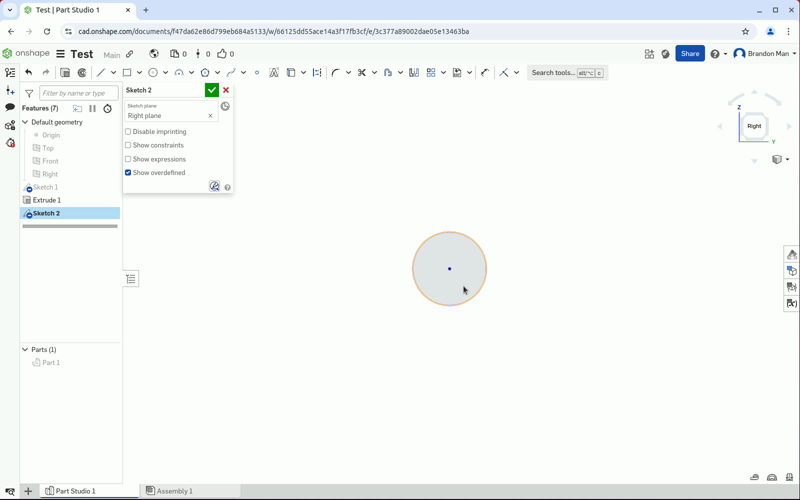
scroll(6)
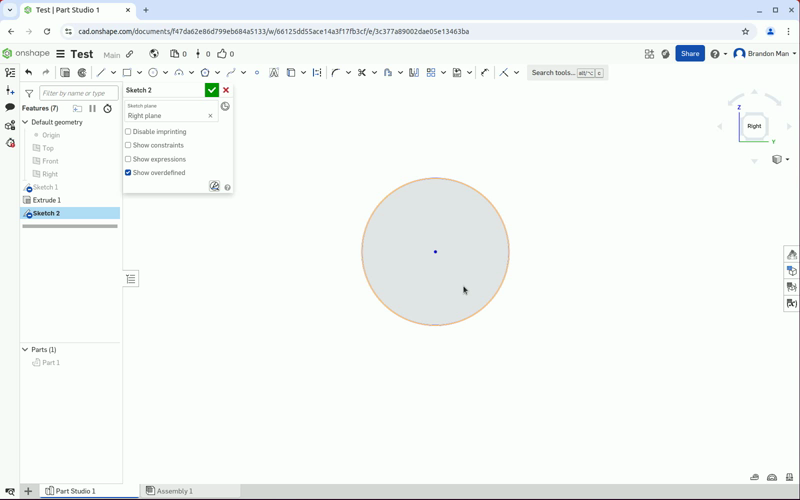
click(463, 285)
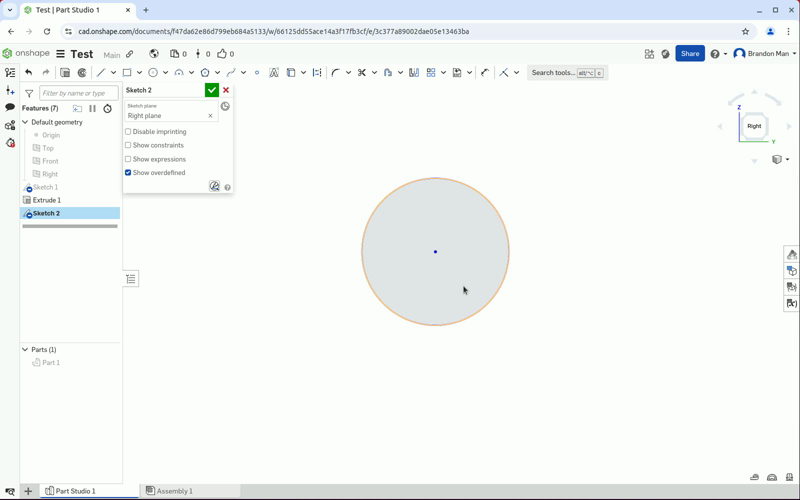
scroll(-6)
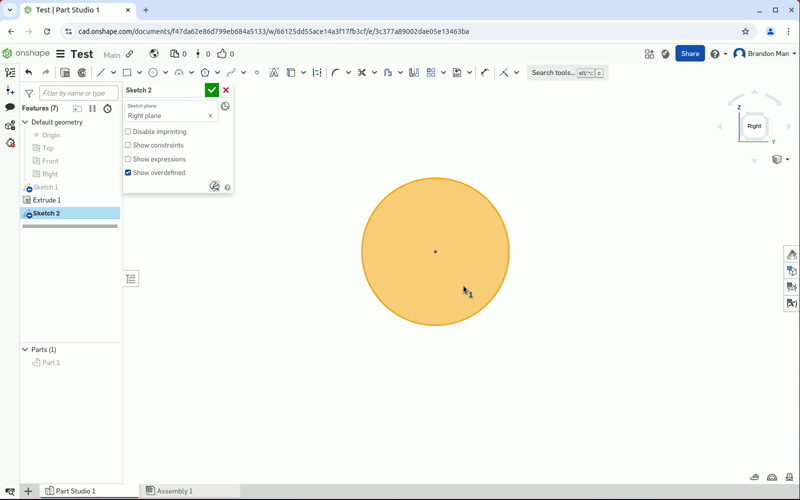
scroll(-6)
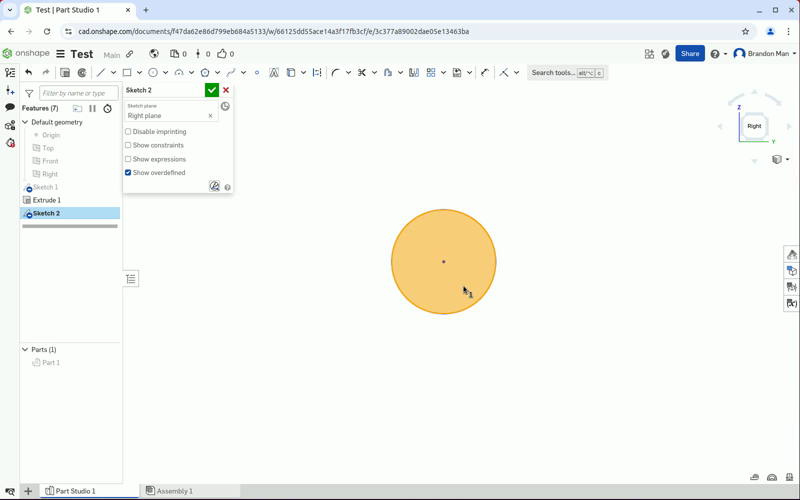
scroll(-6)
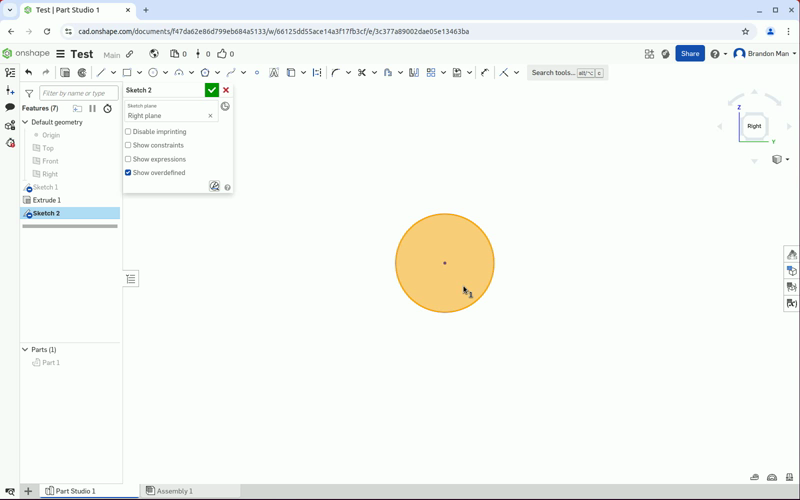
scroll(-6)
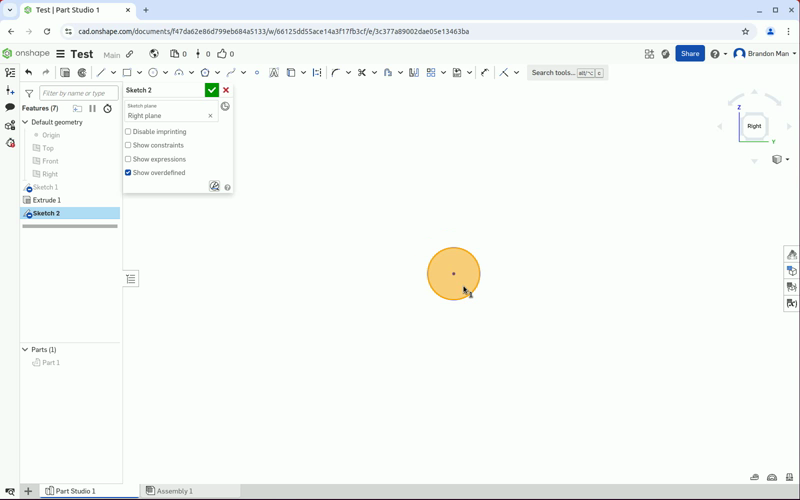
scroll(-6)
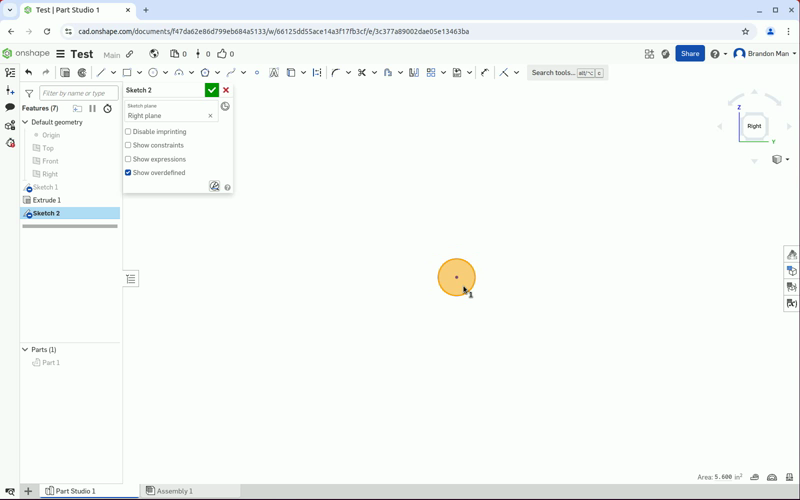
scroll(-6)
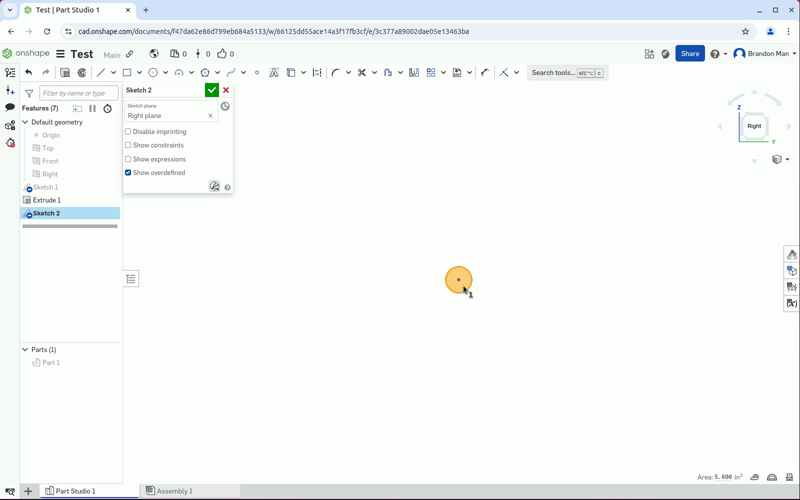
scroll(-6)
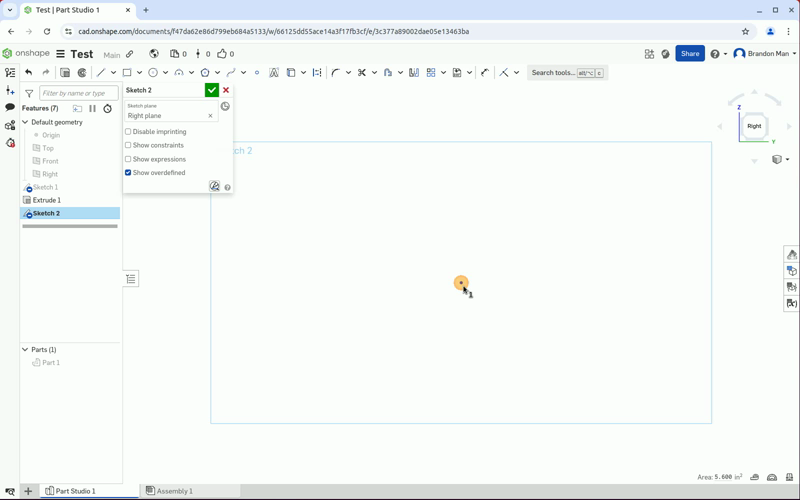
mouse_move(73, 352)
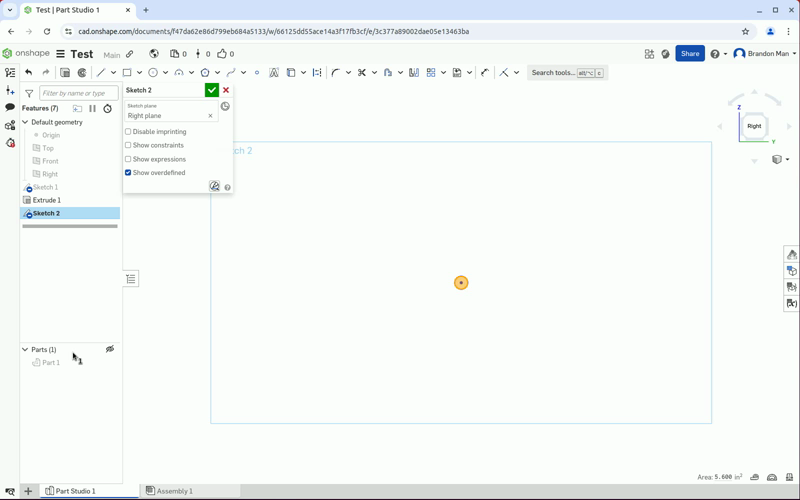
key(shift+y)
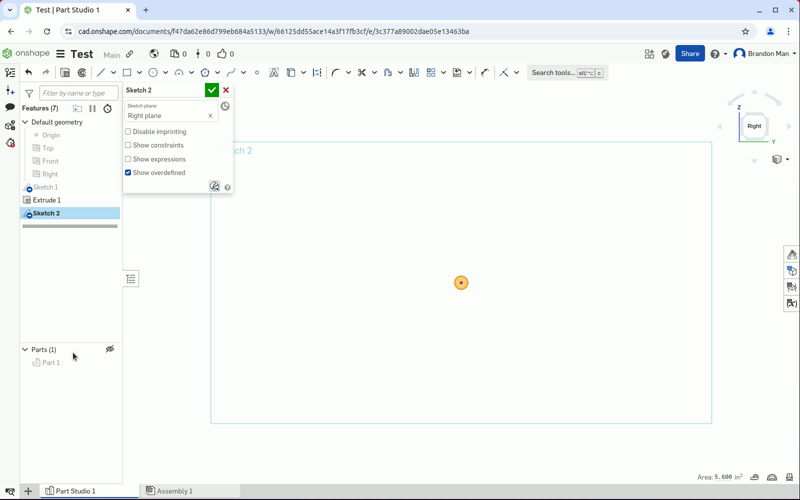
key(shift+e)
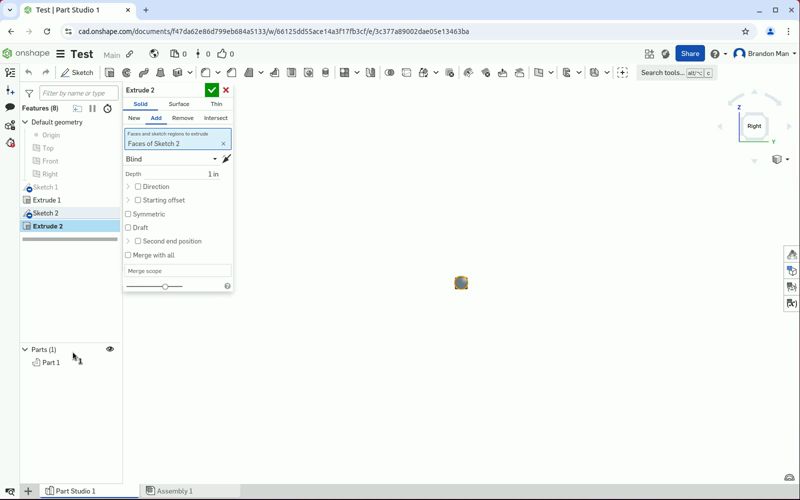
mouse_move(143, 106)
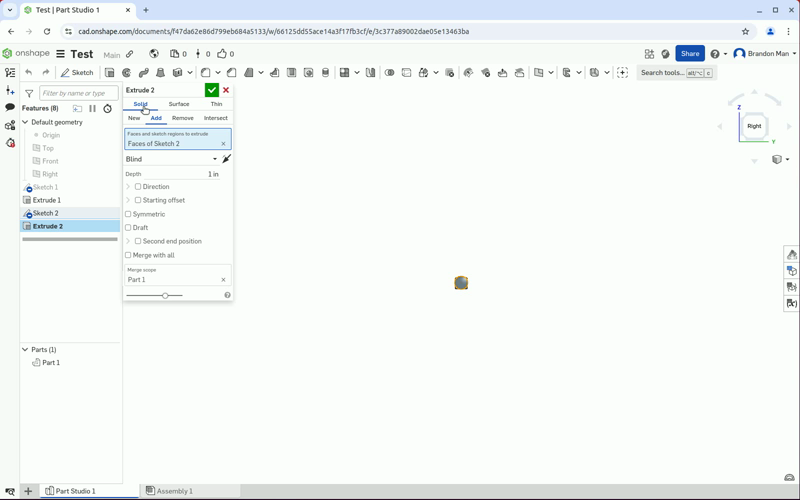
click(143, 106)
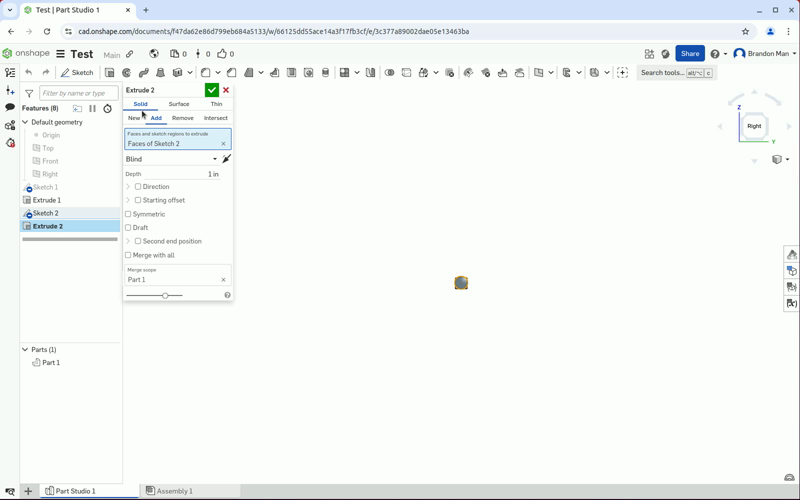
mouse_move(137, 120)
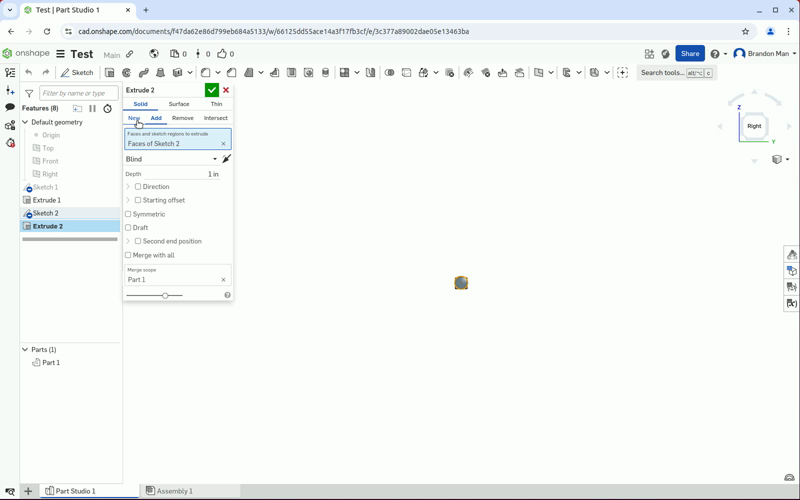
click(137, 120)
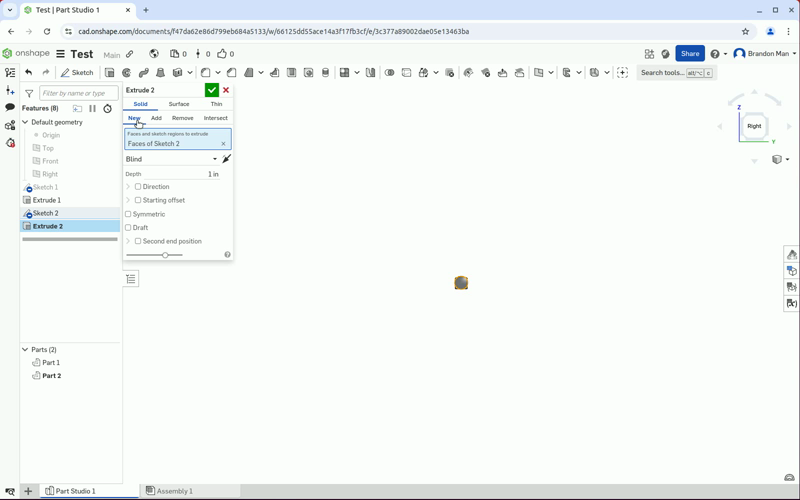
key(tab, 4)
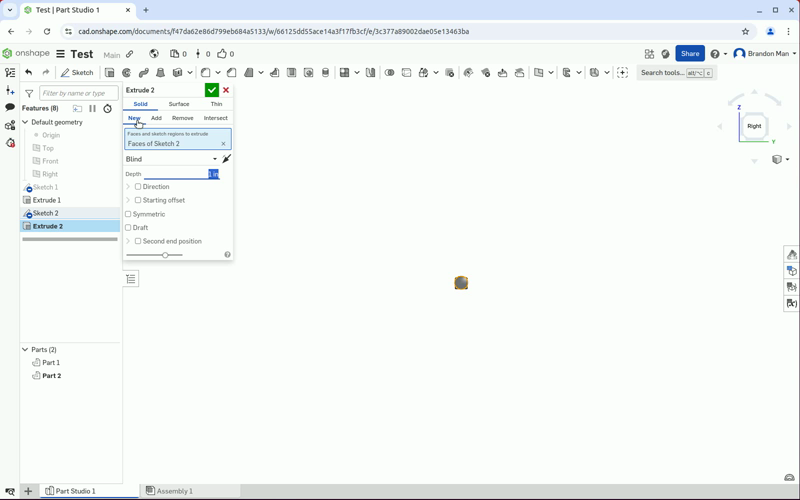
text(23.108)
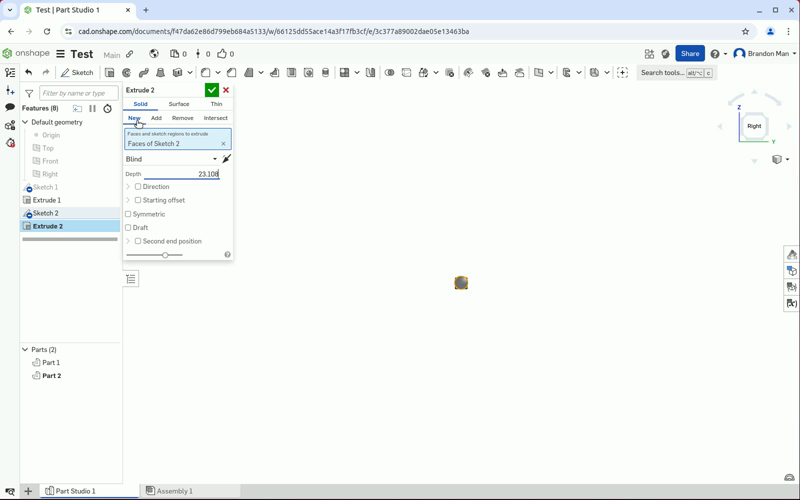
key(enter)
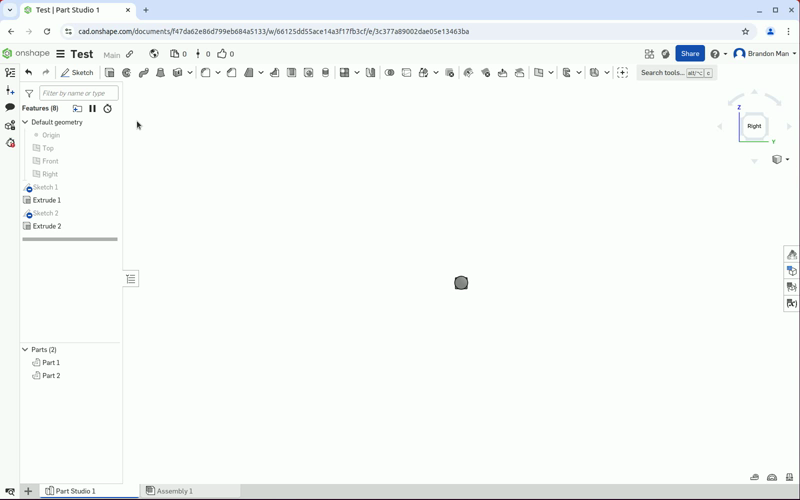
key(shift+h)
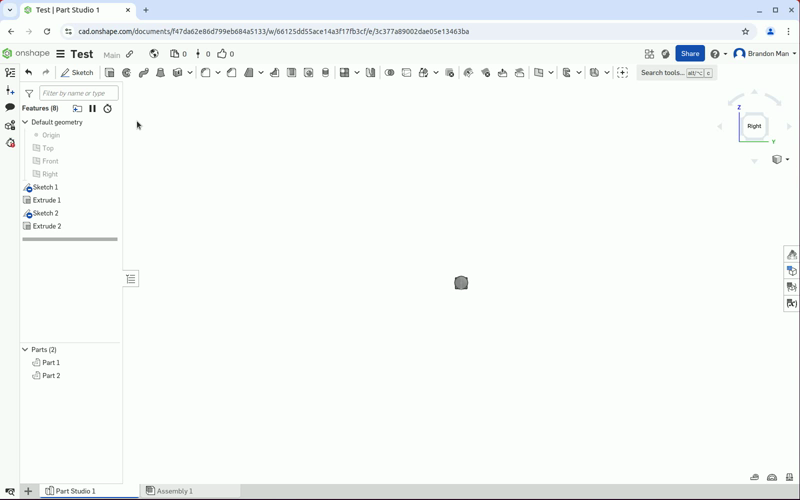
key(shift+h)
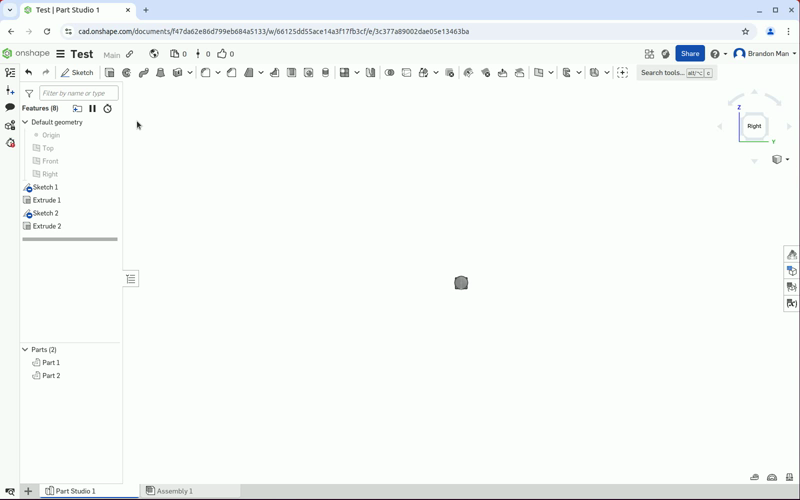
key(shift+7)
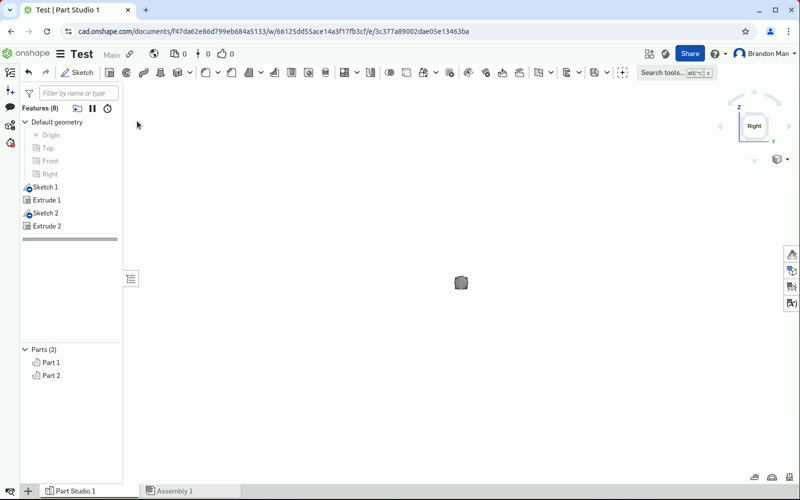
key(right, 2)
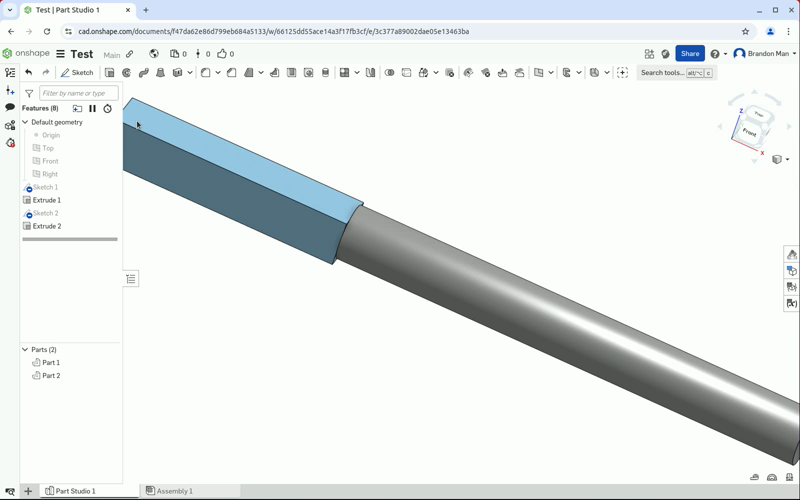
key(down, 2)
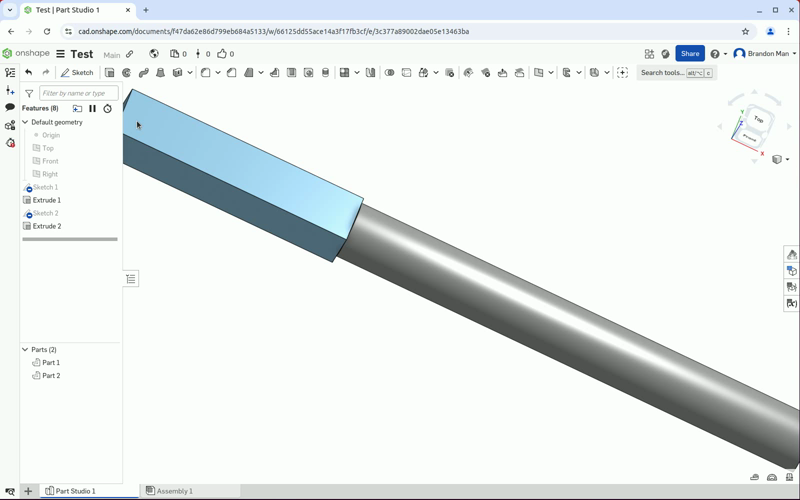
key(up, 2)
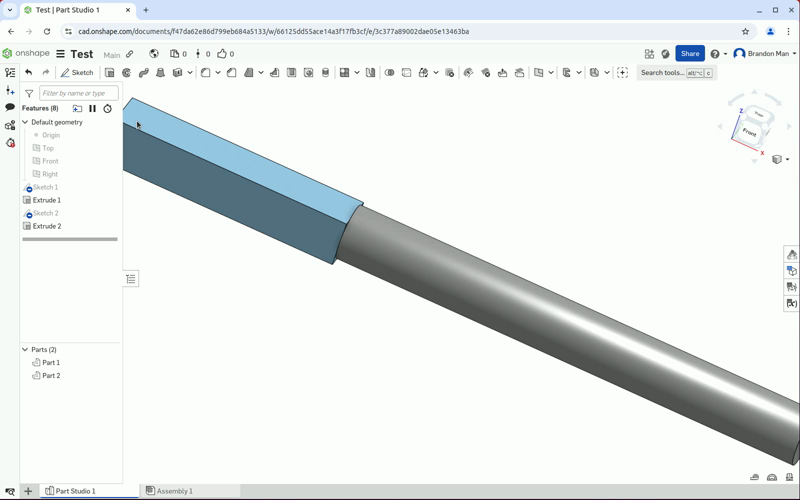
key(left, 2)
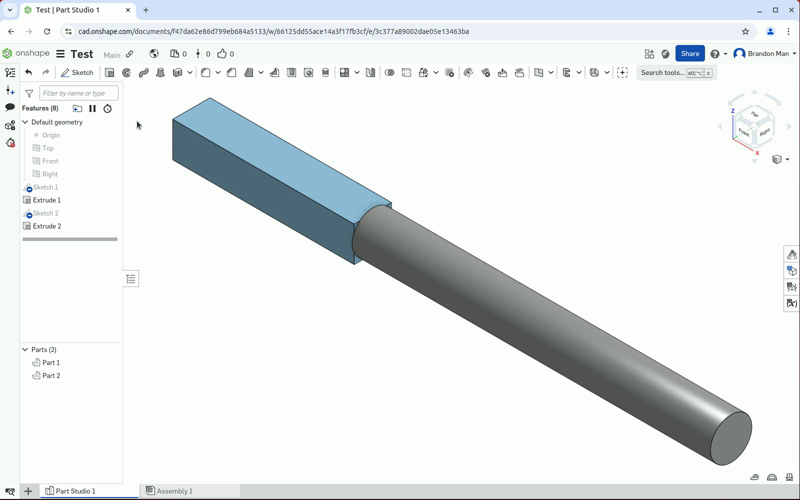
mouse_move(73, 189)
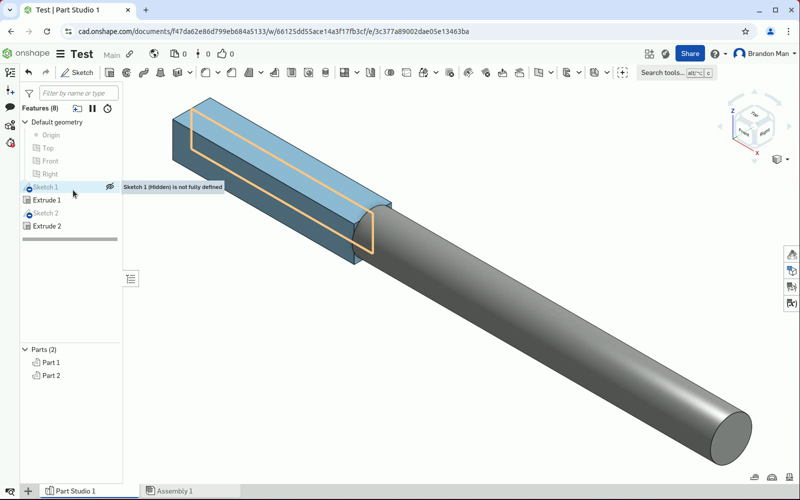
click(73, 189)